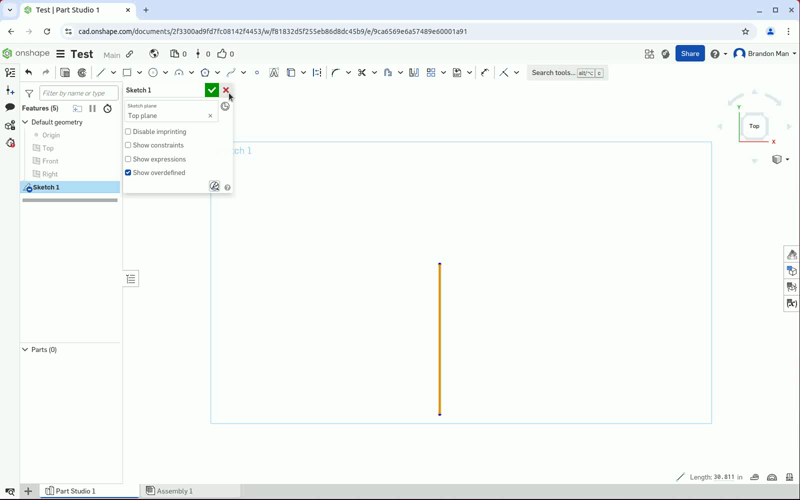
key(shift+h)
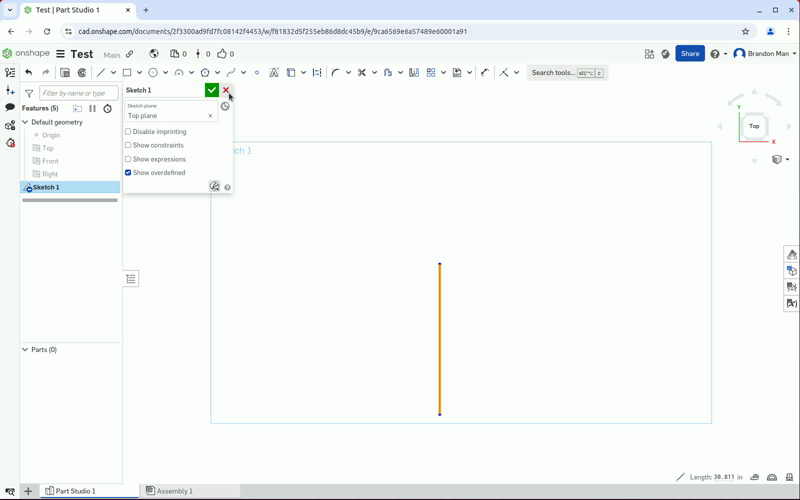
key(shift+s)
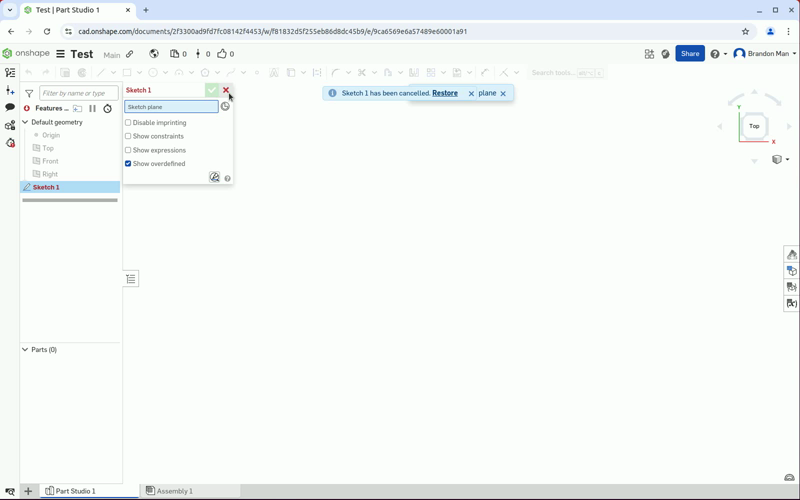
mouse_move(73, 150)
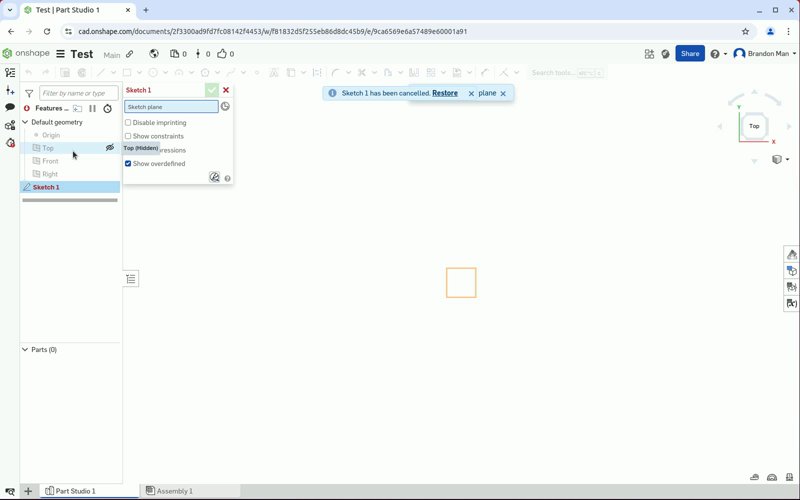
click(73, 150)
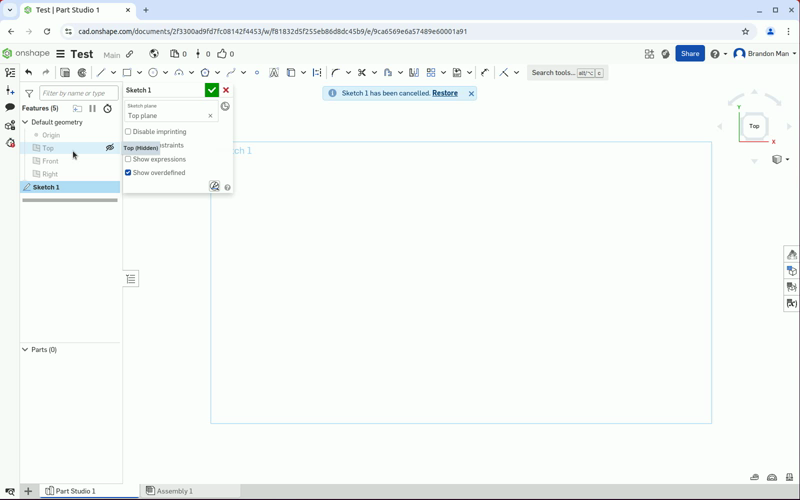
mouse_move(73, 352)
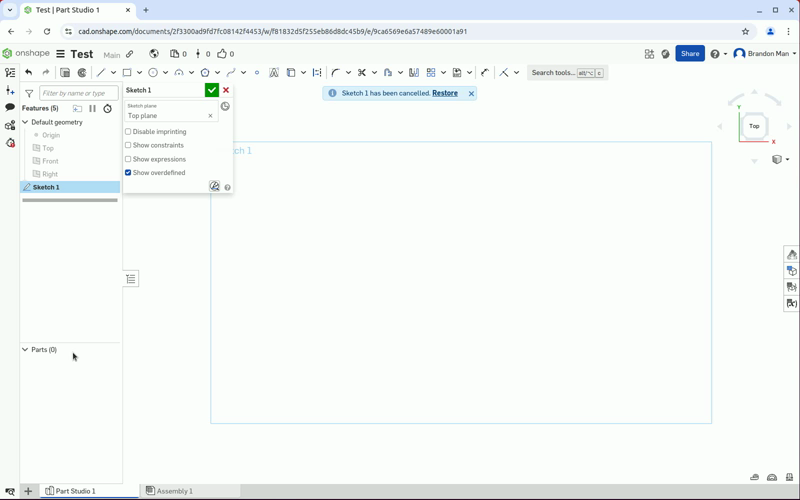
key(y)
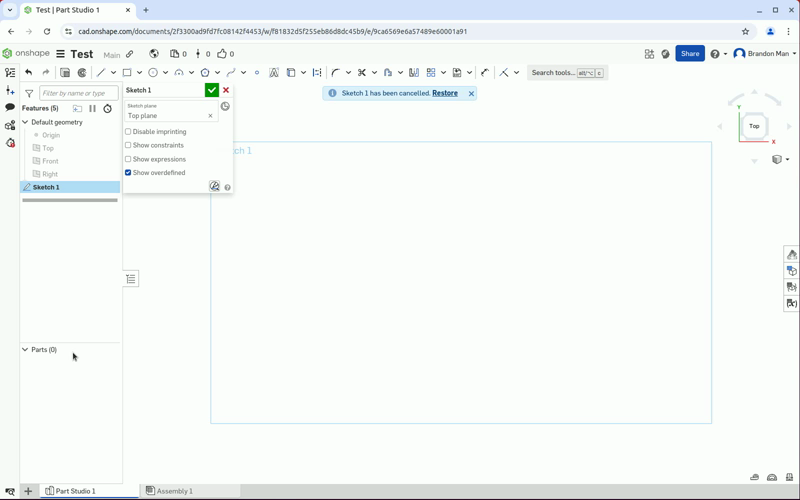
key(c)
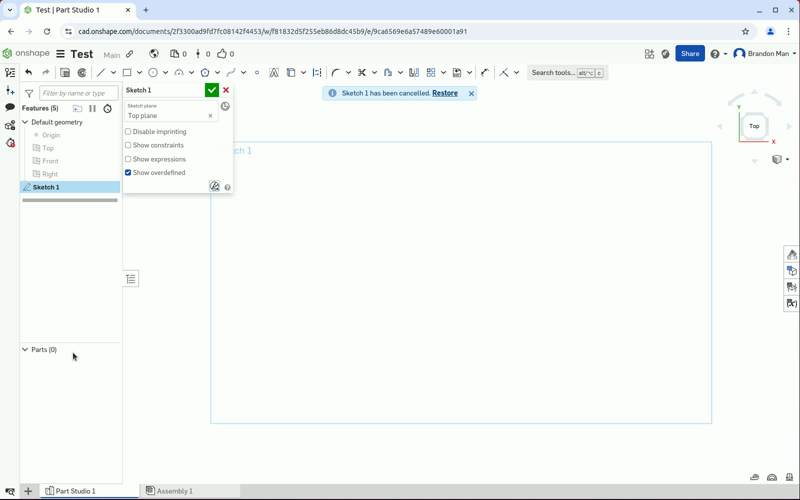
key_down(shift)
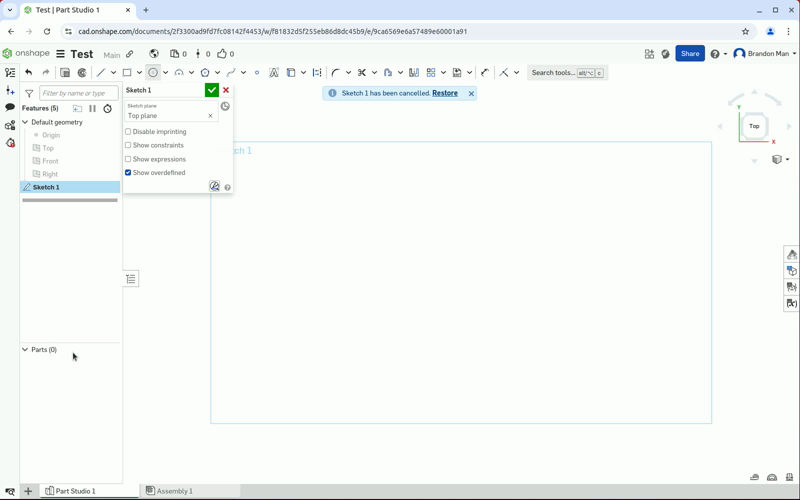
mouse_move(373, 356)
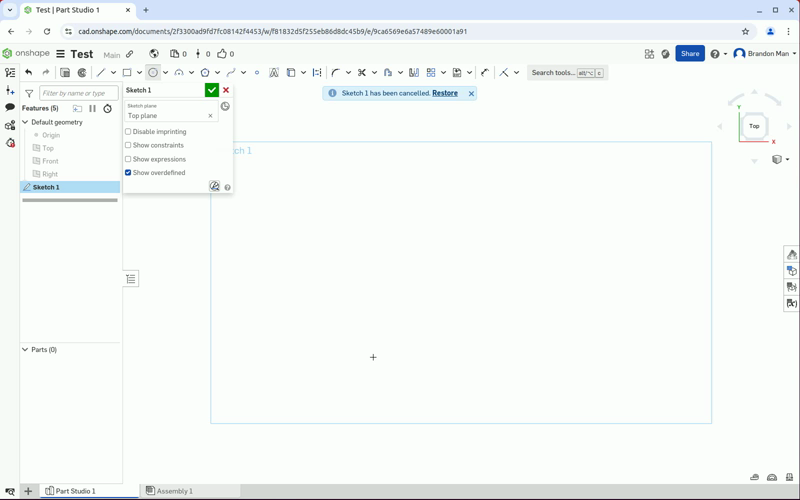
click(373, 356)
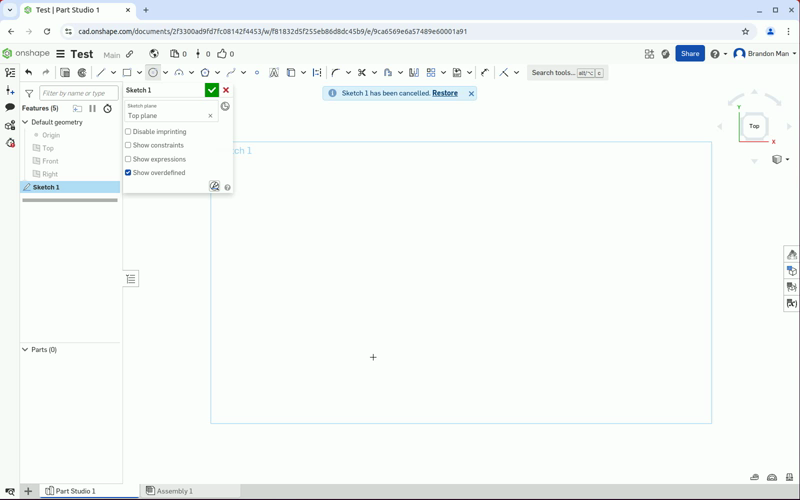
key_up(shift)
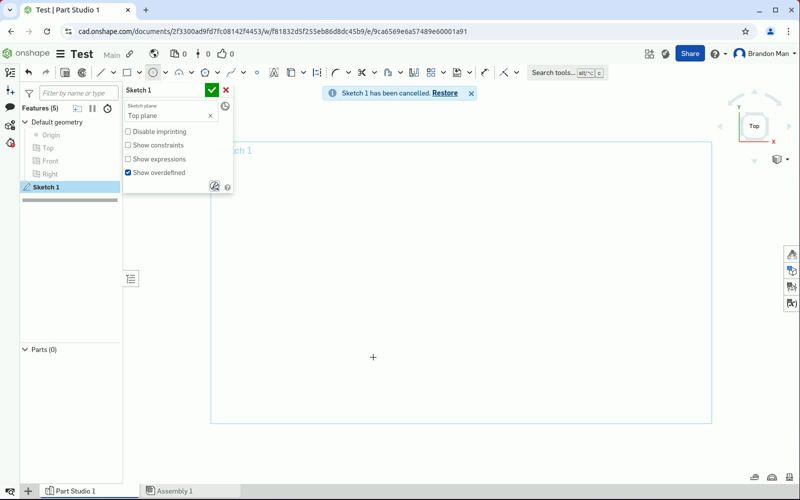
mouse_move(398, 356)
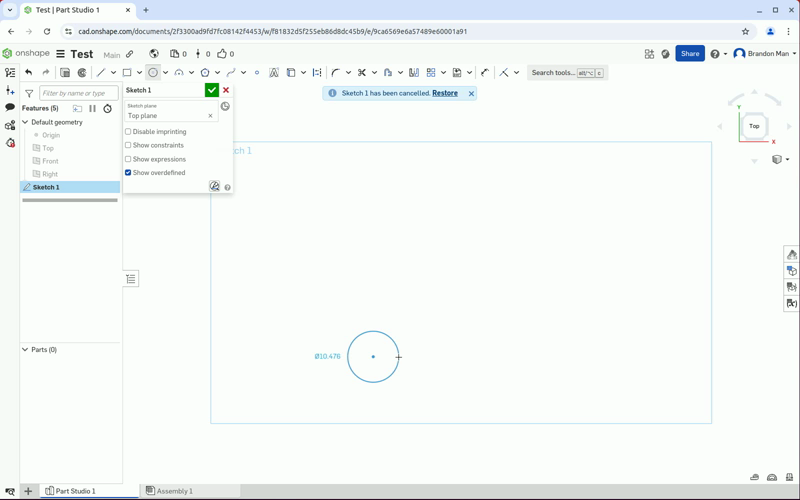
click(398, 356)
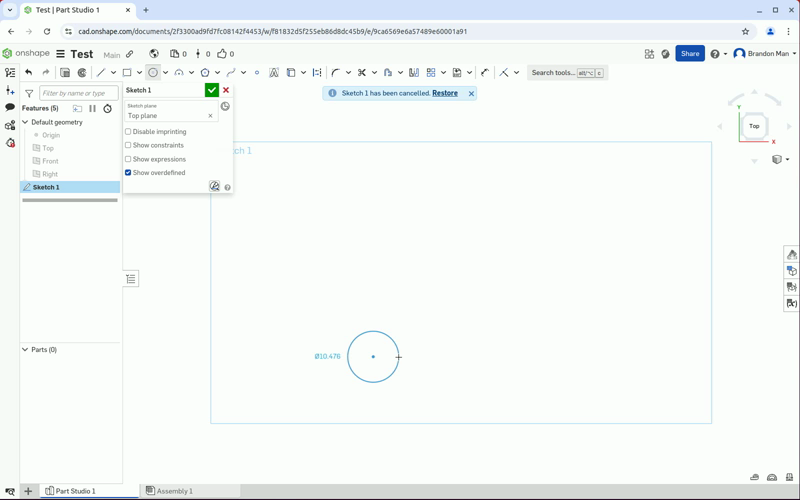
key(esc)
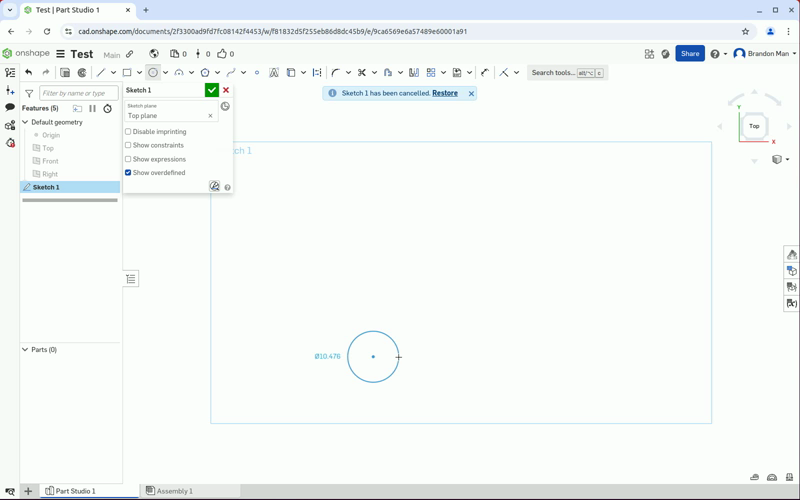
mouse_move(370, 353)
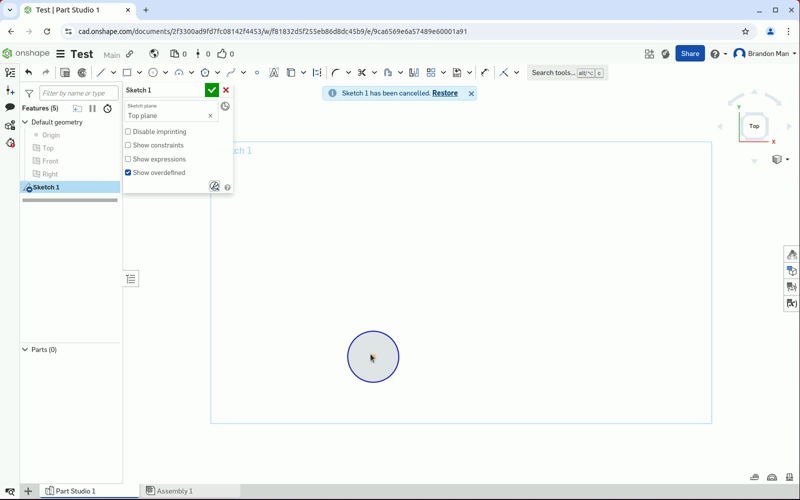
click(370, 353)
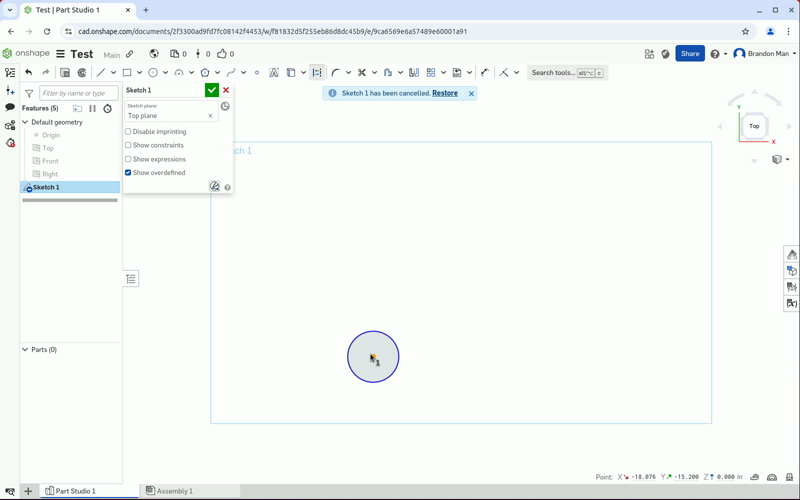
mouse_move(73, 352)
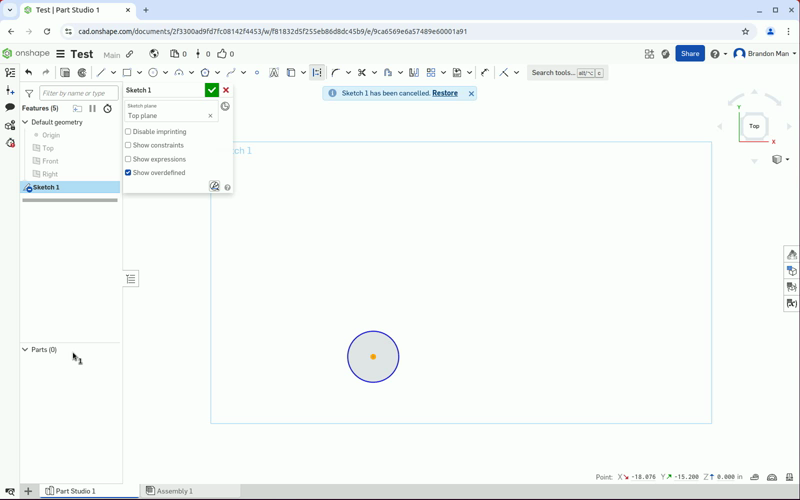
key(shift+y)
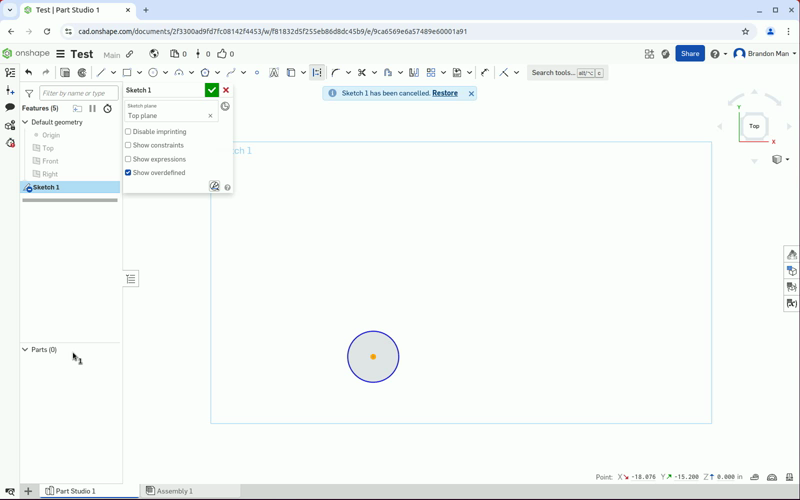
key(shift+e)
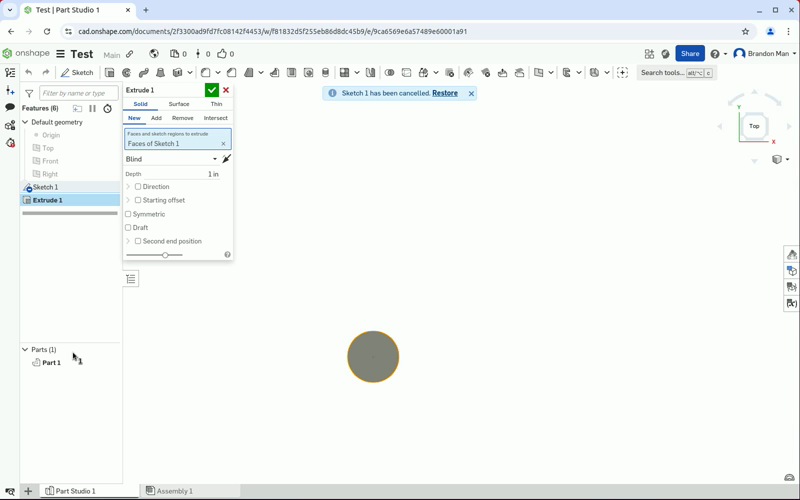
mouse_move(143, 106)
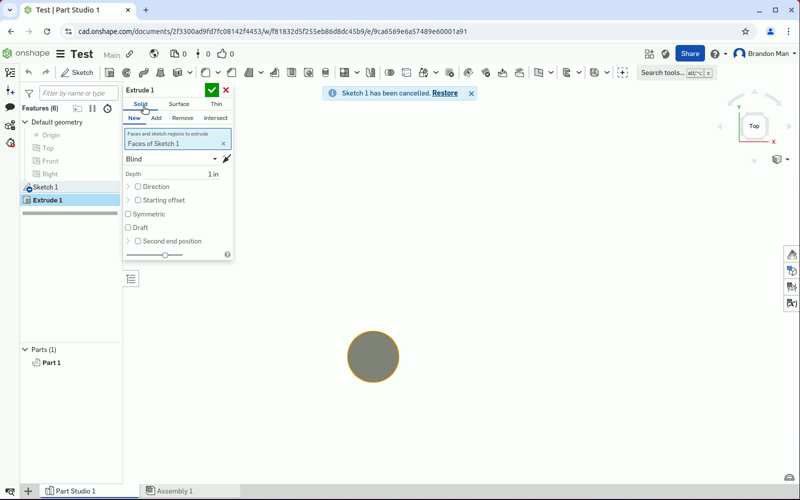
click(143, 106)
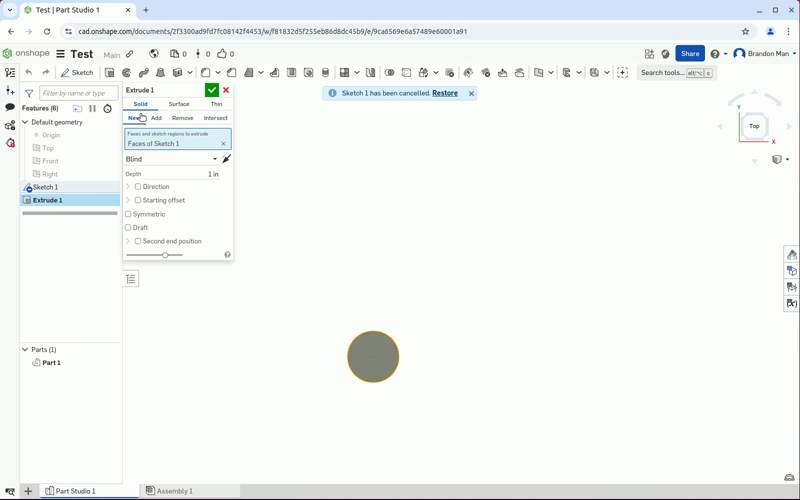
mouse_move(137, 120)
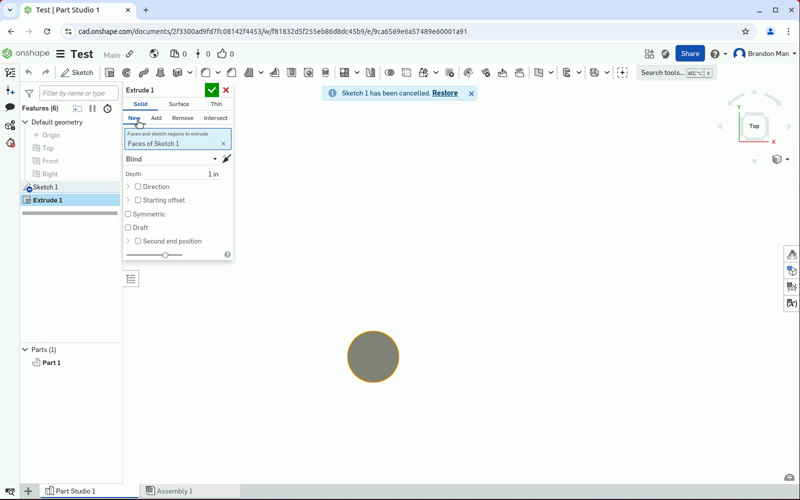
click(137, 120)
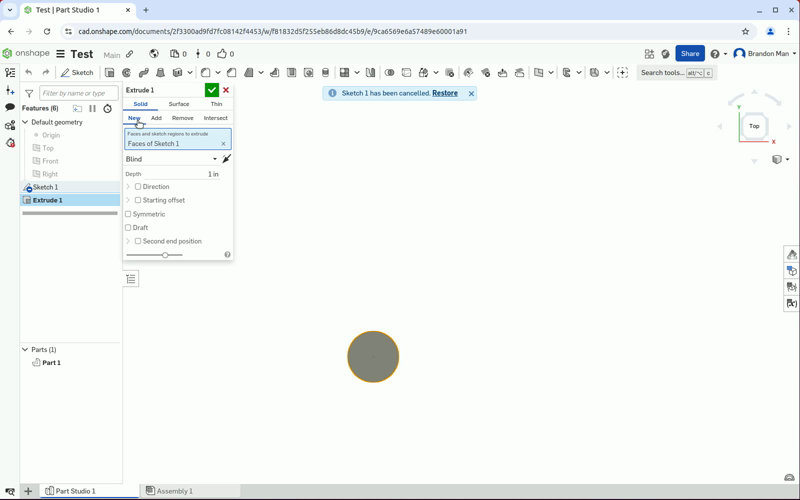
key(tab, 4)
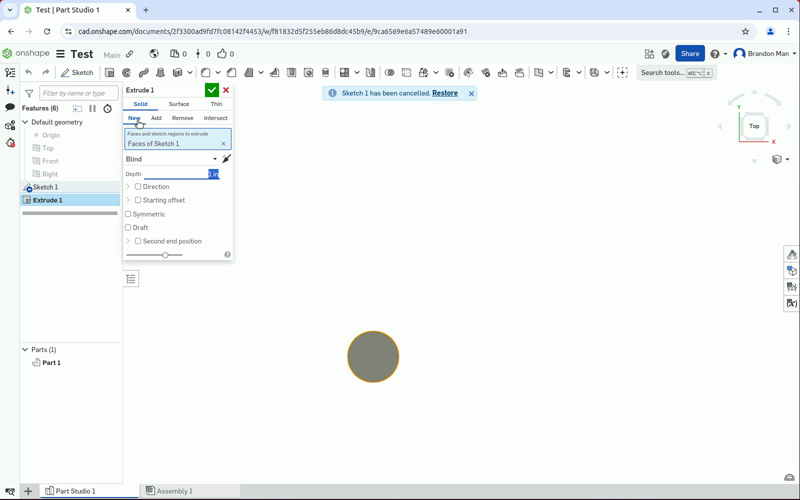
text(13.961)
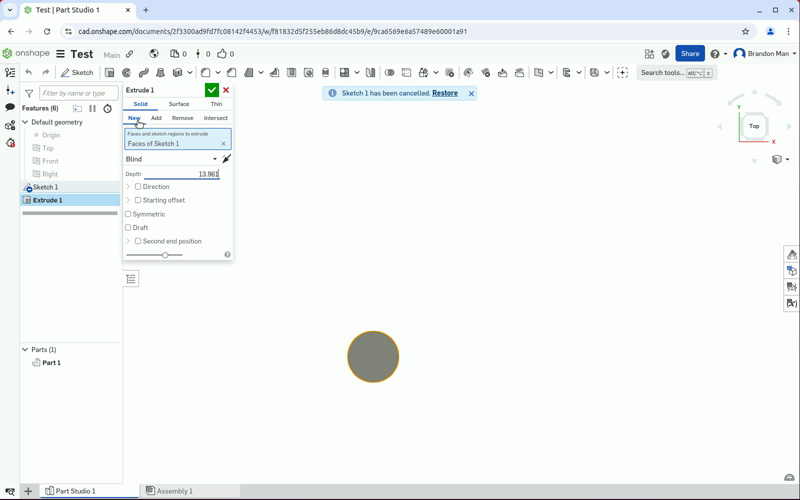
key(enter)
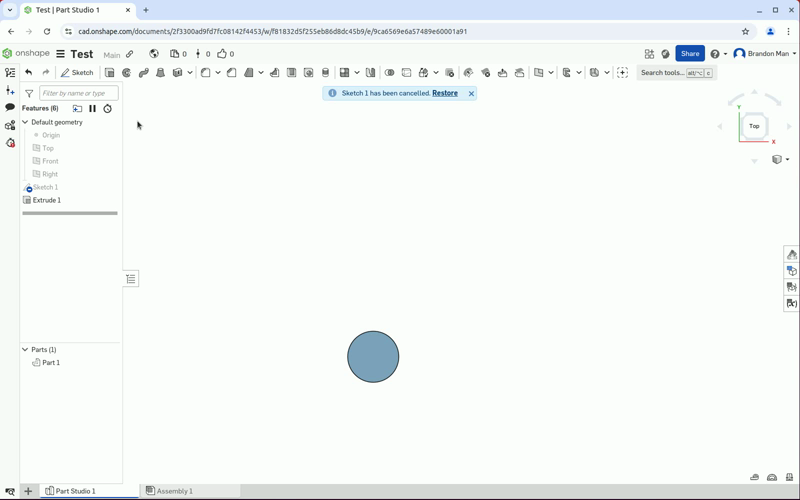
key(shift+h)
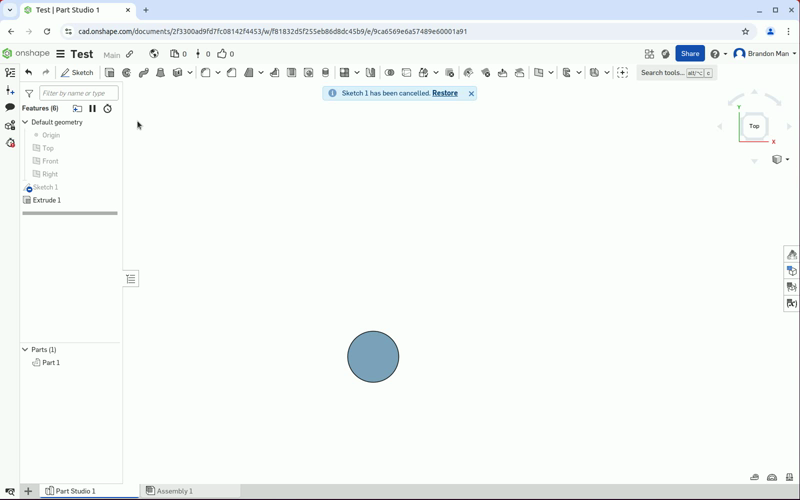
key(shift+h)
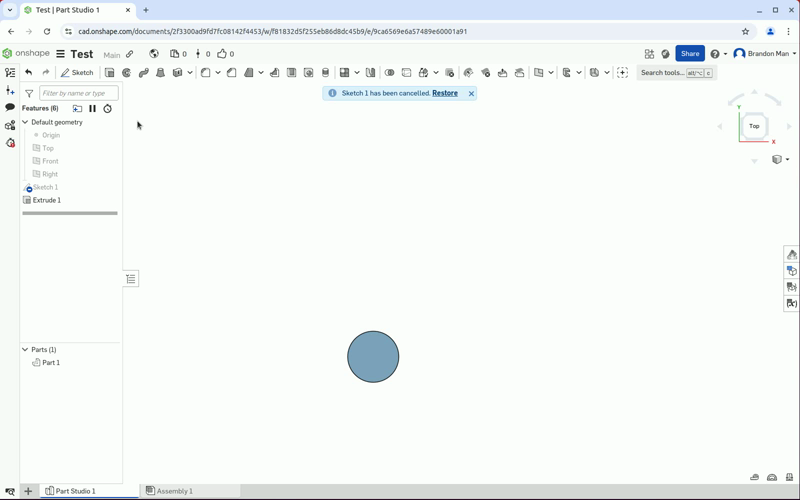
mouse_move(73, 189)
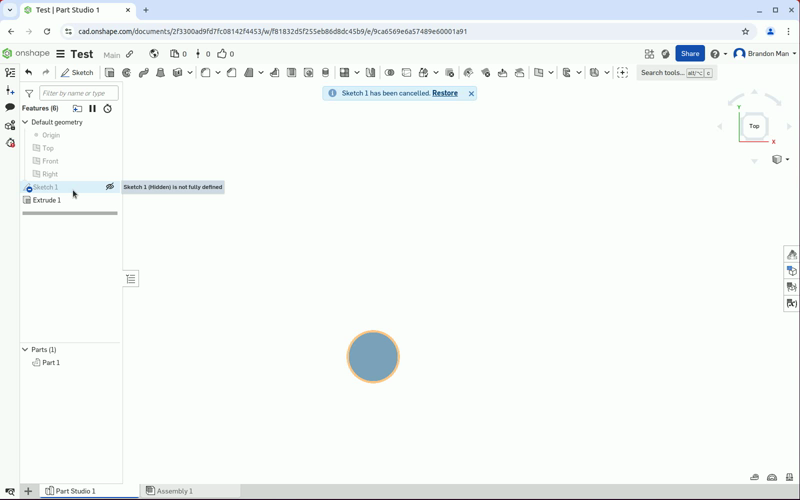
click(73, 189)
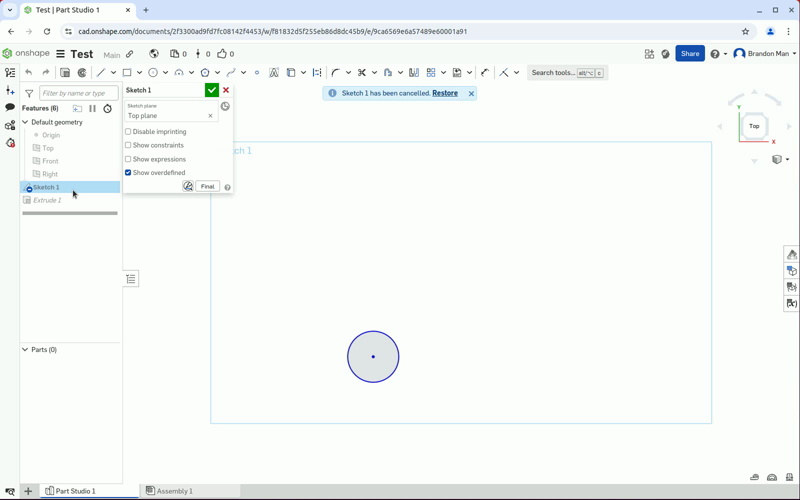
mouse_move(229, 92)
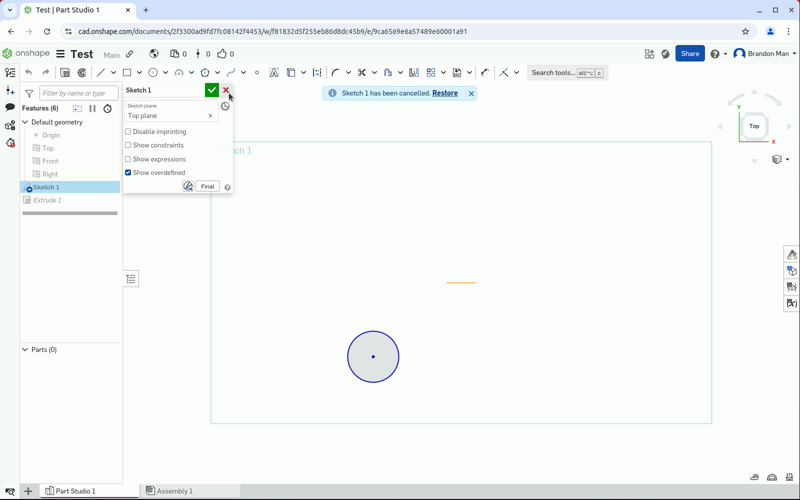
click(229, 92)
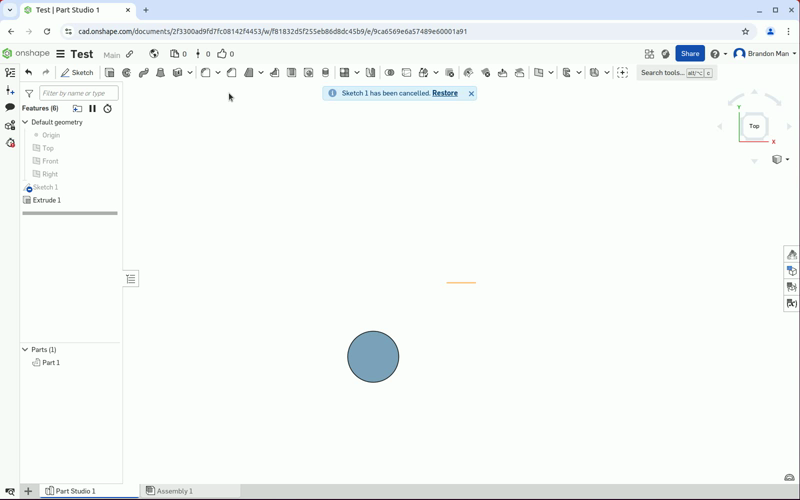
mouse_move(541, 75)
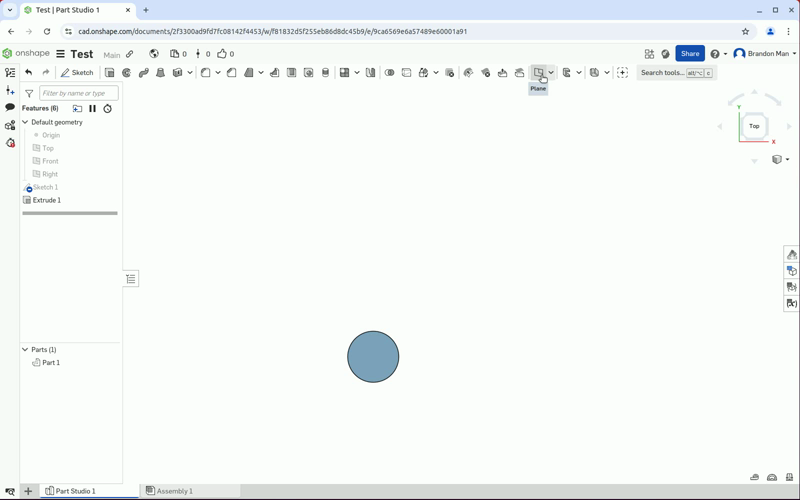
click(541, 75)
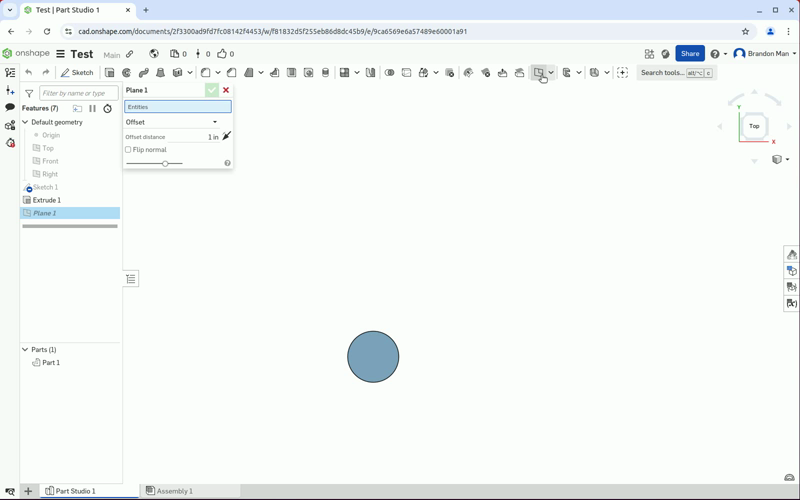
mouse_move(73, 150)
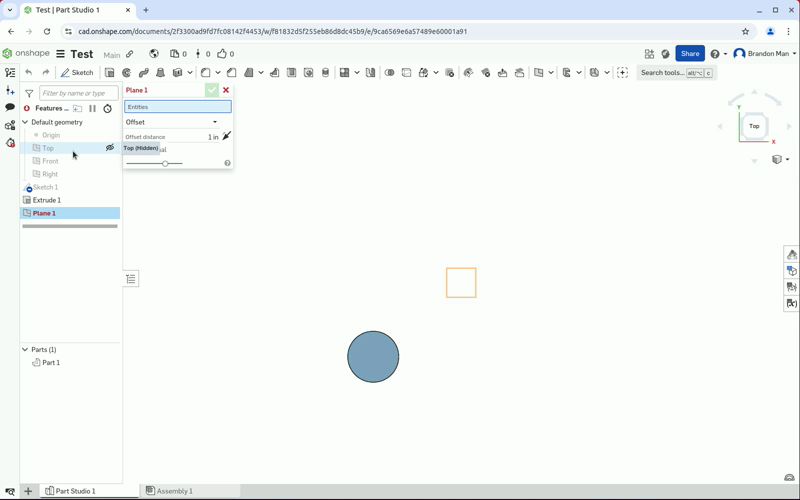
click(73, 150)
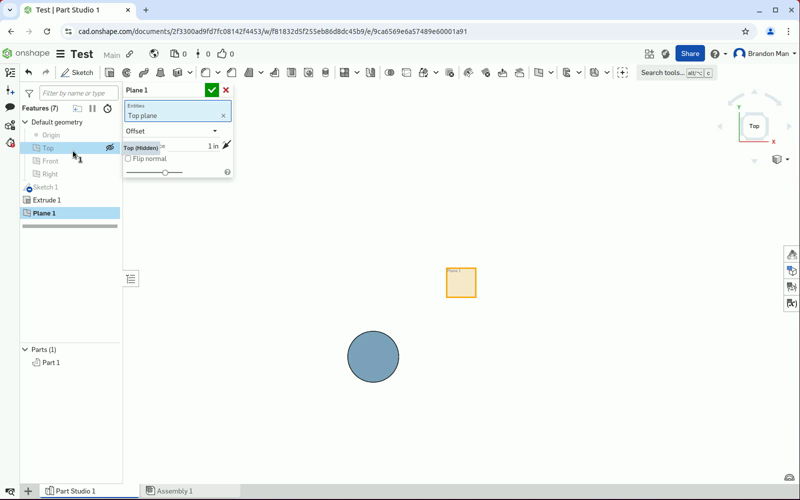
key(tab, 2)
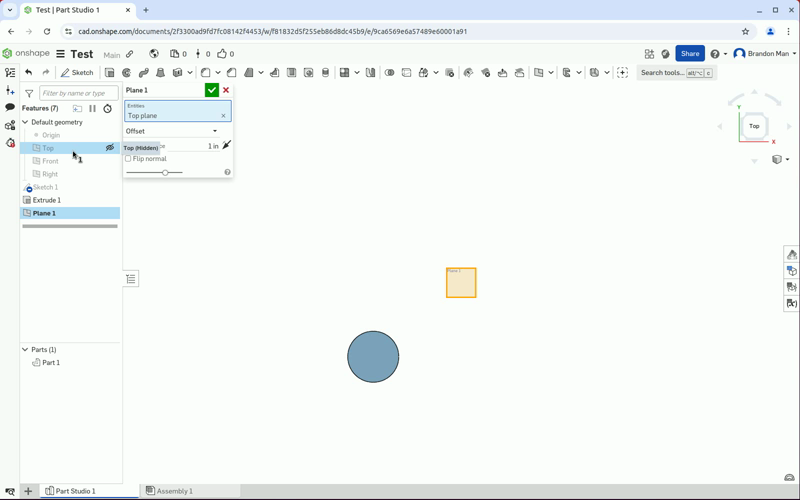
text(13.957)
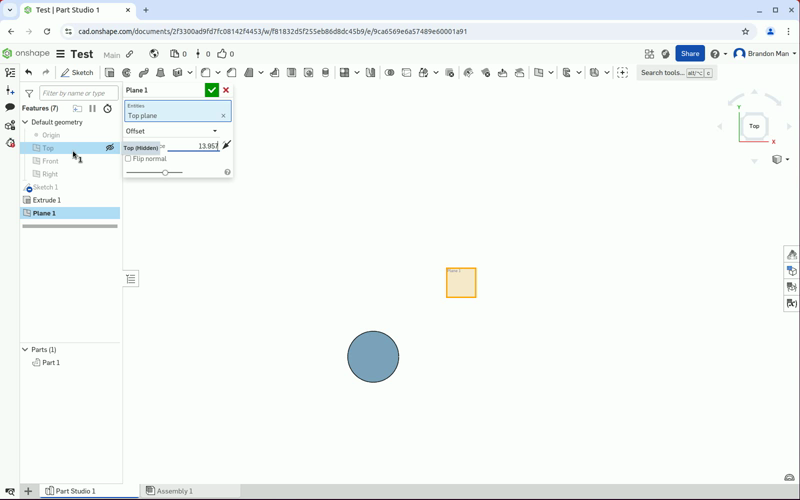
key(enter, 2)
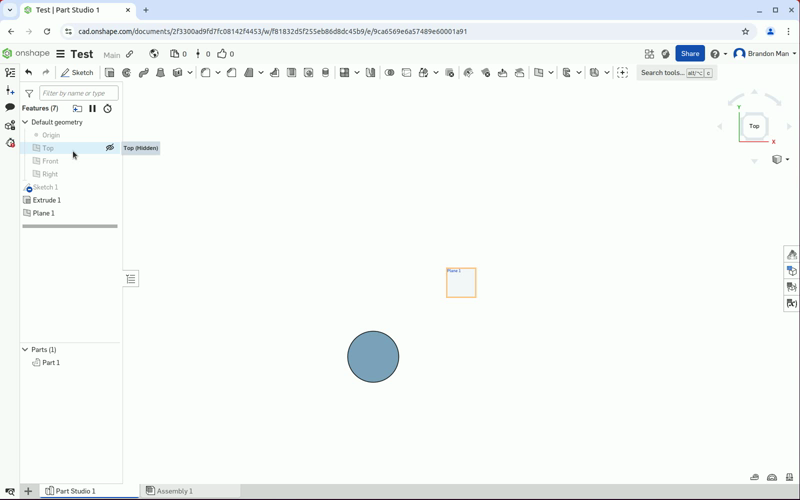
key(shift+s)
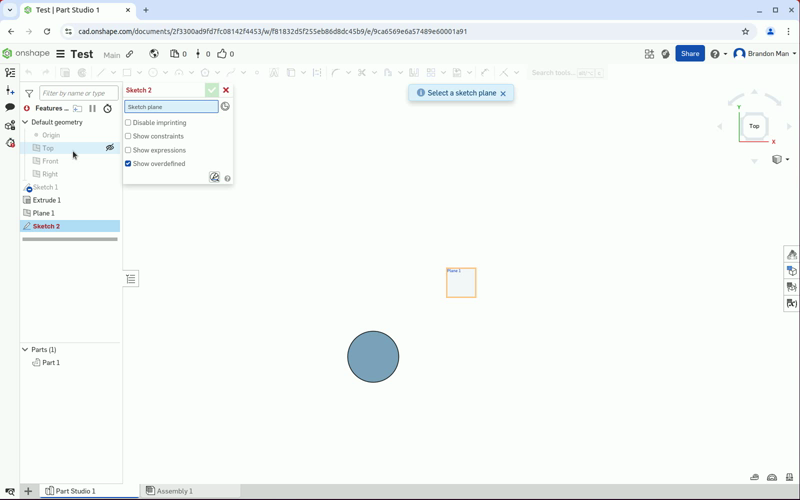
mouse_move(73, 215)
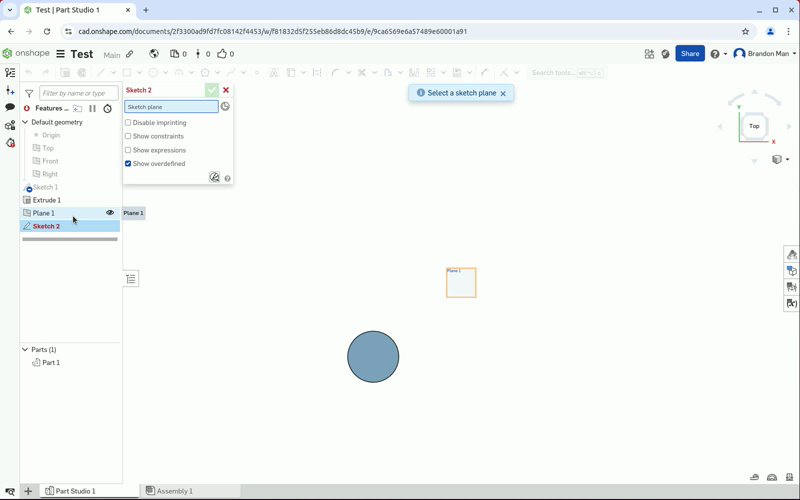
click(73, 215)
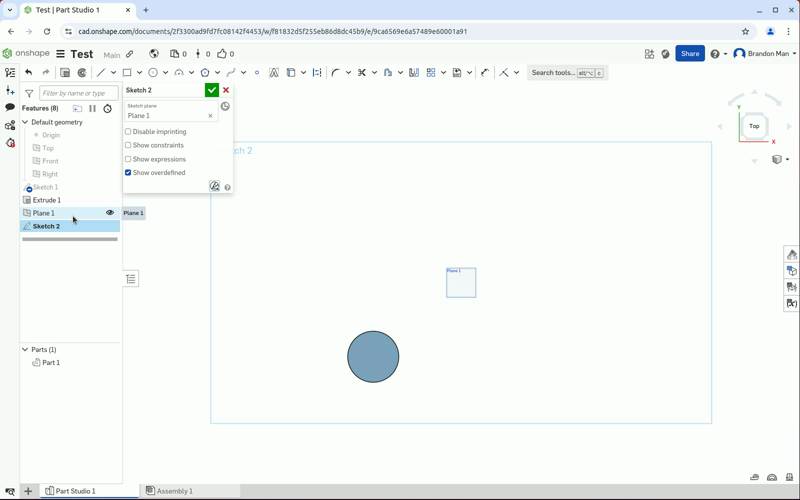
mouse_move(73, 352)
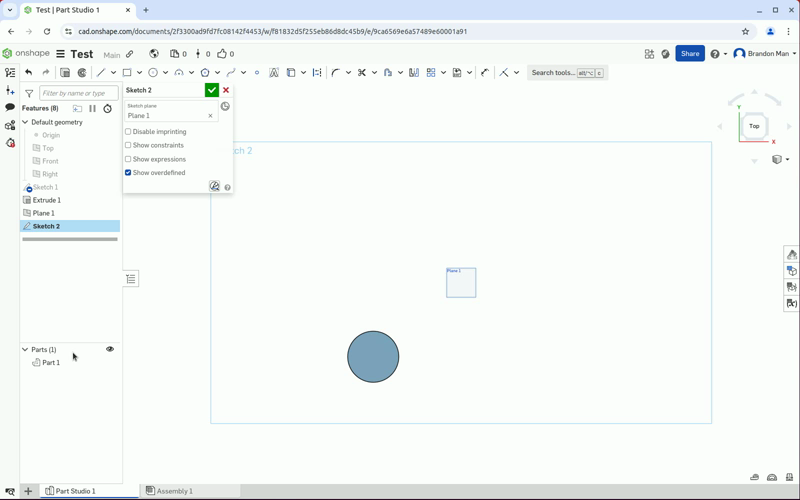
key(y)
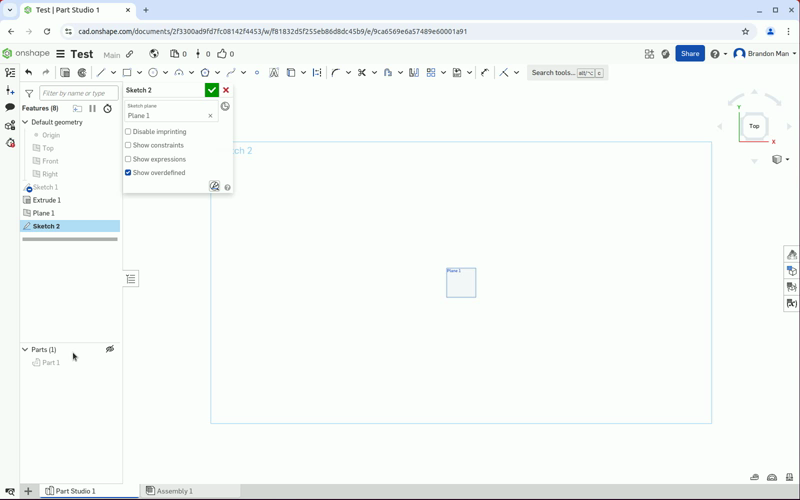
key(c)
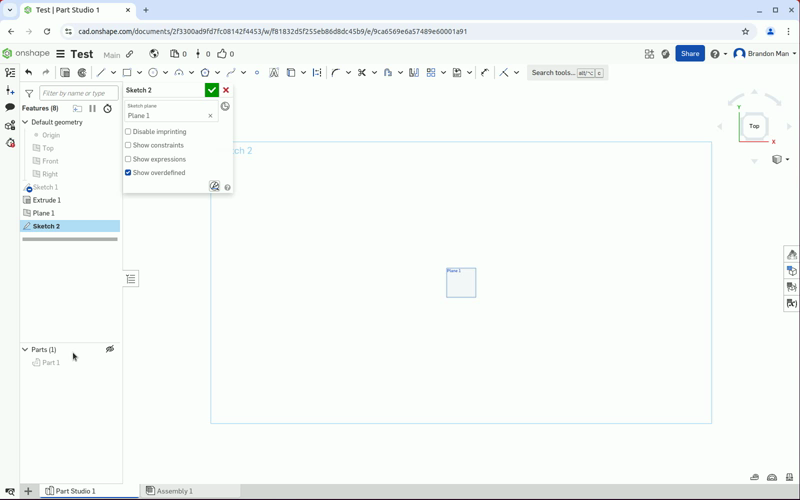
key_down(shift)
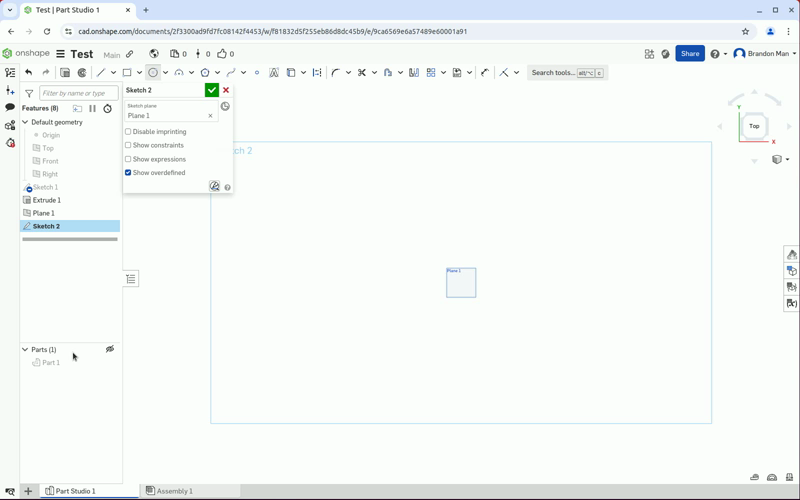
mouse_move(374, 360)
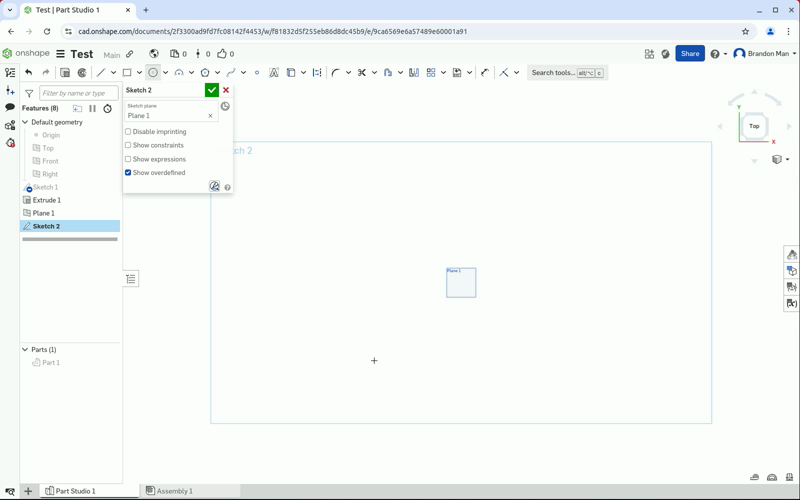
click(374, 360)
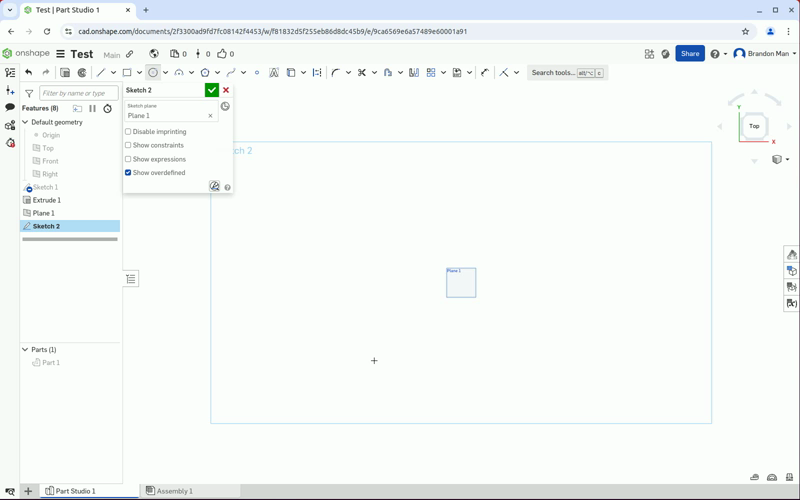
key_up(shift)
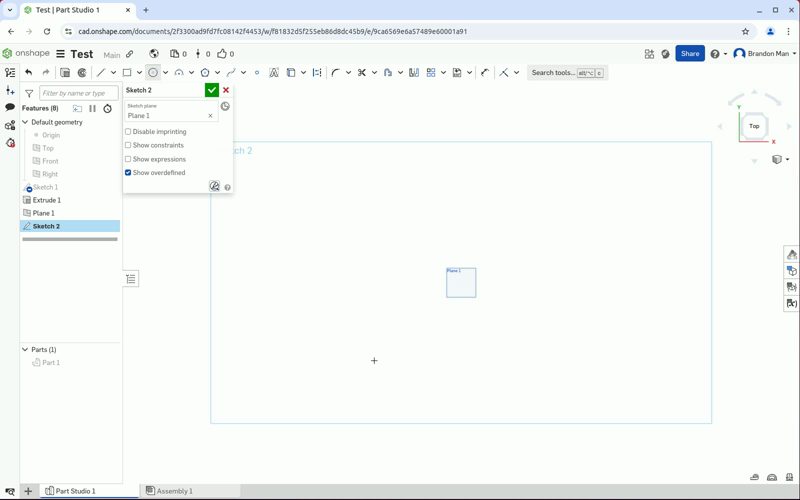
mouse_move(382, 360)
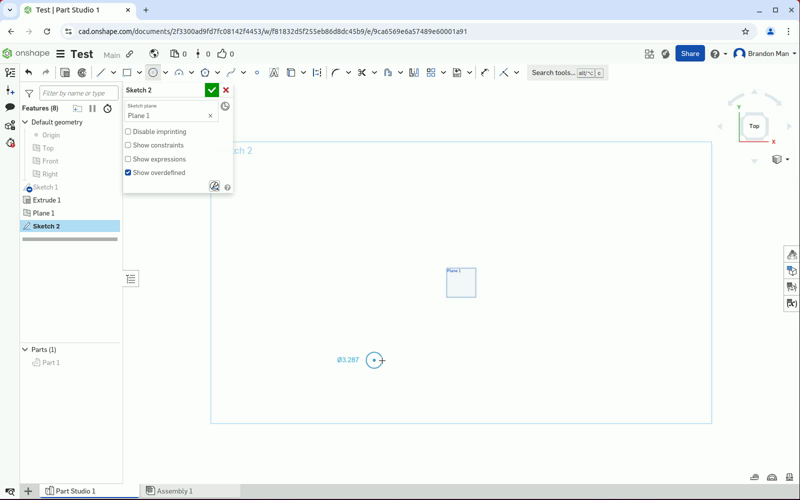
click(382, 360)
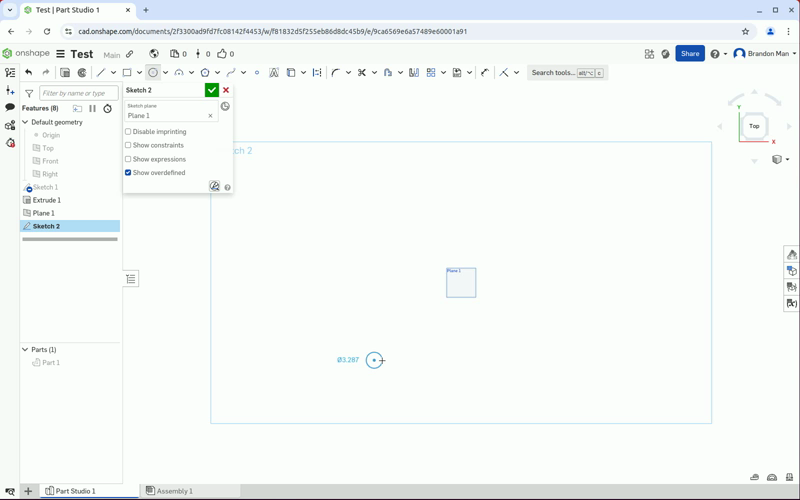
key(esc)
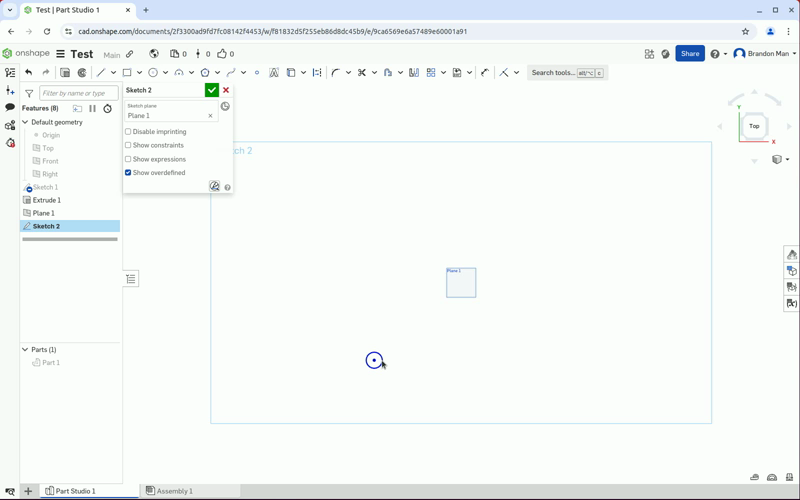
mouse_move(374, 360)
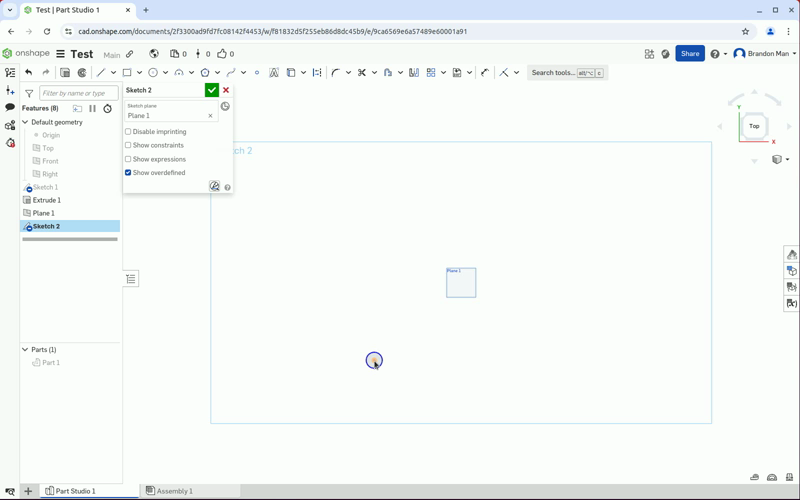
scroll(6)
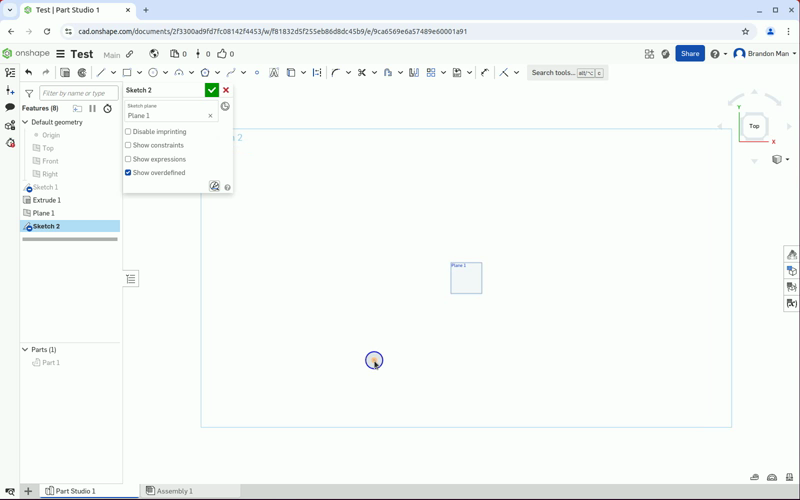
scroll(6)
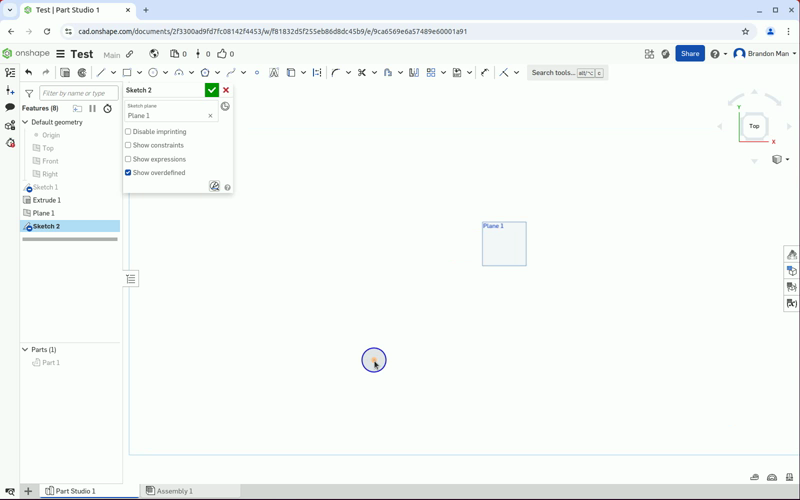
scroll(6)
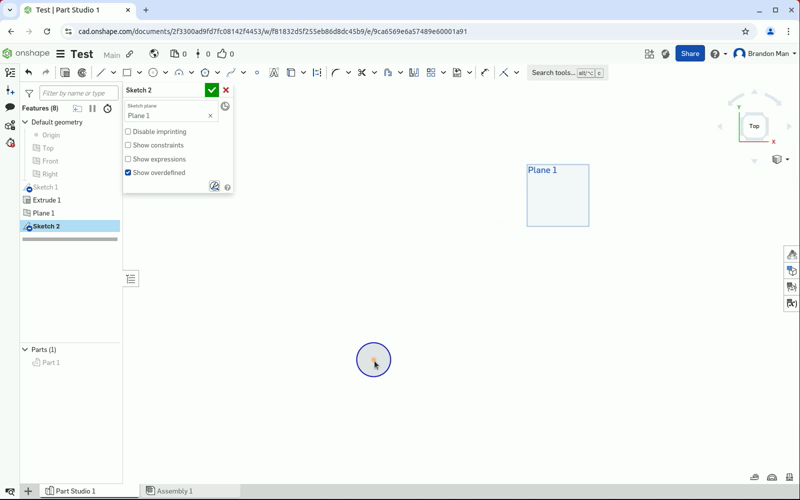
scroll(6)
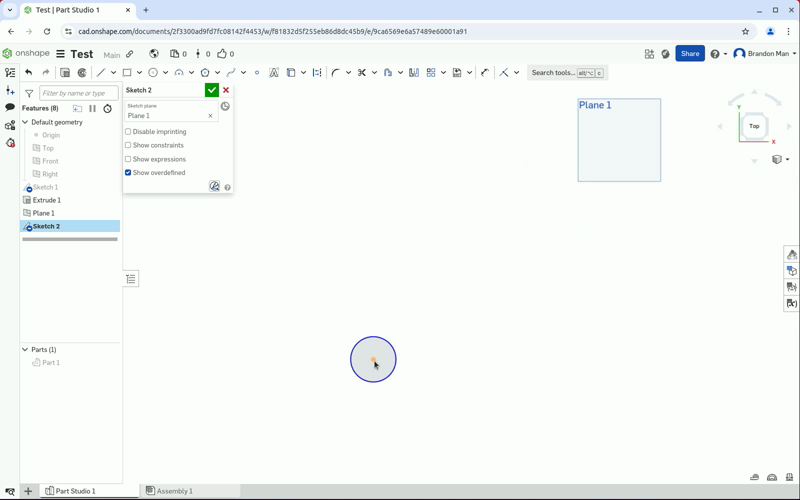
scroll(6)
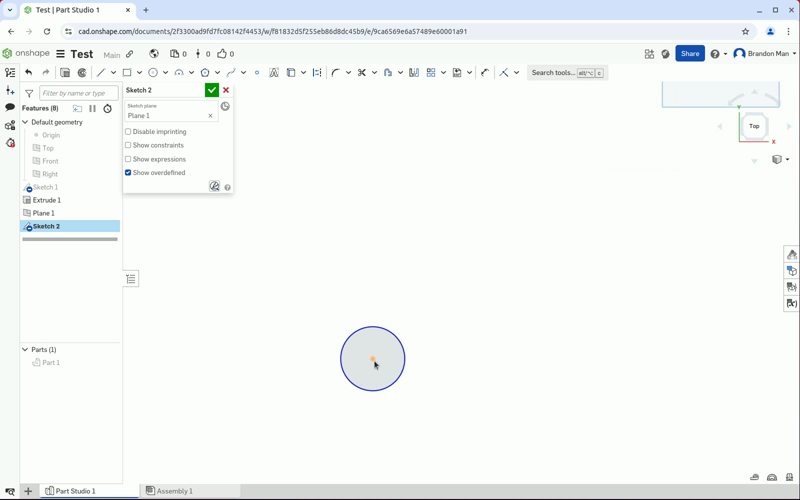
scroll(6)
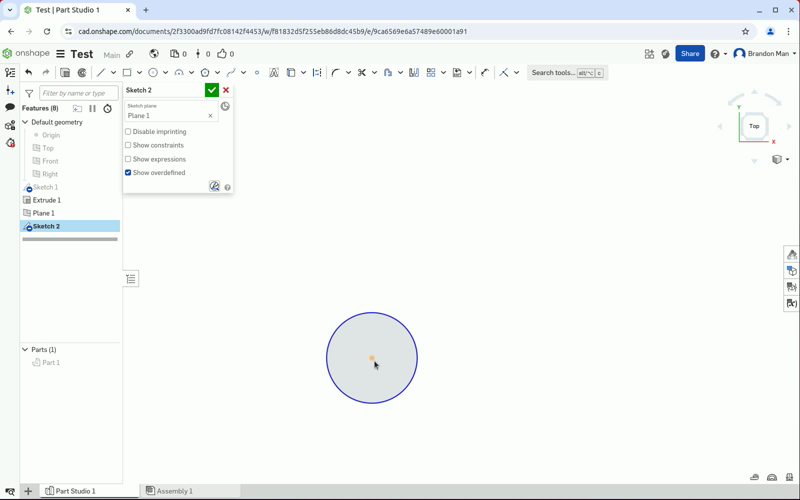
scroll(6)
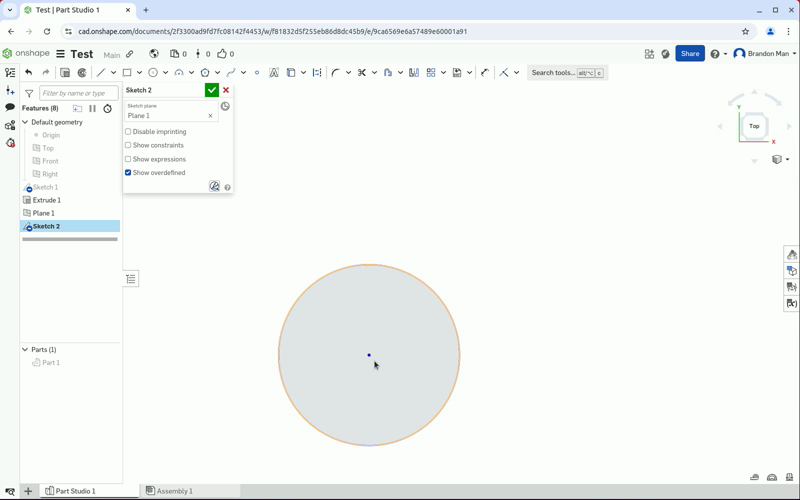
click(374, 360)
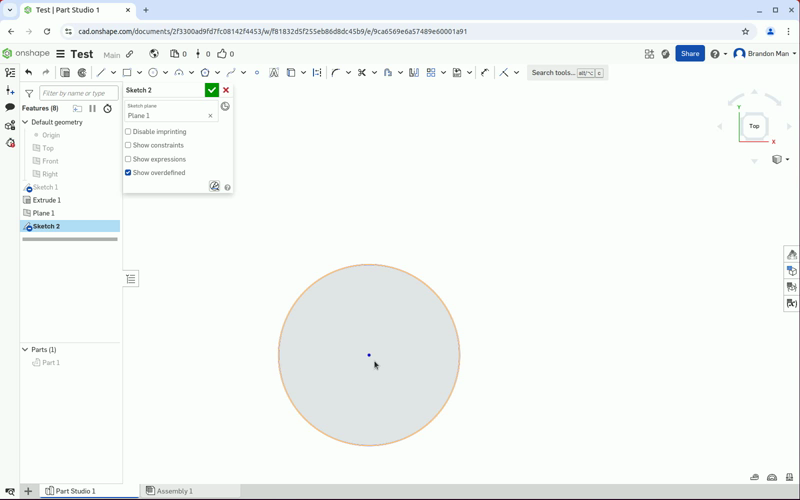
scroll(-6)
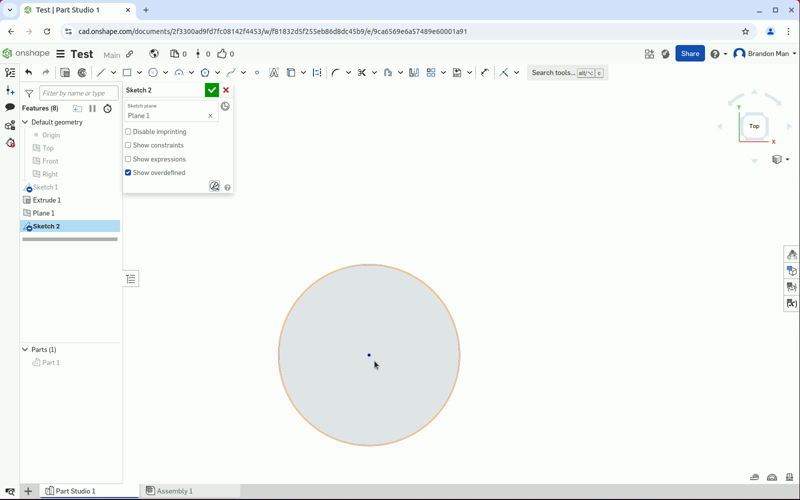
scroll(-6)
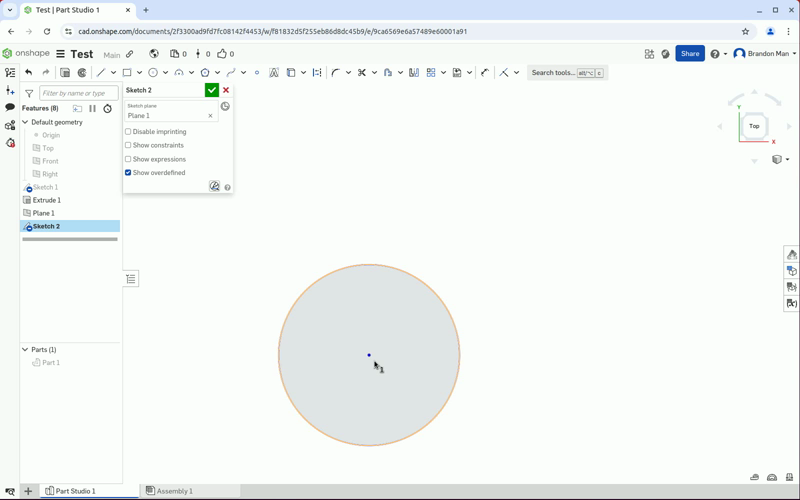
scroll(-6)
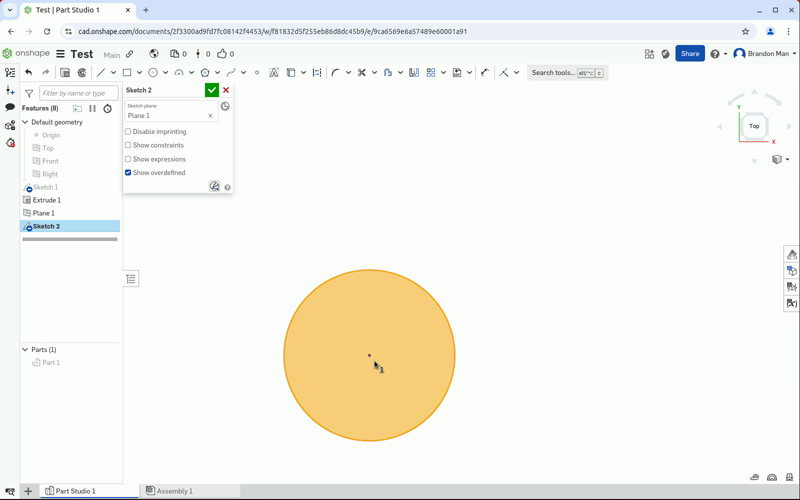
scroll(-6)
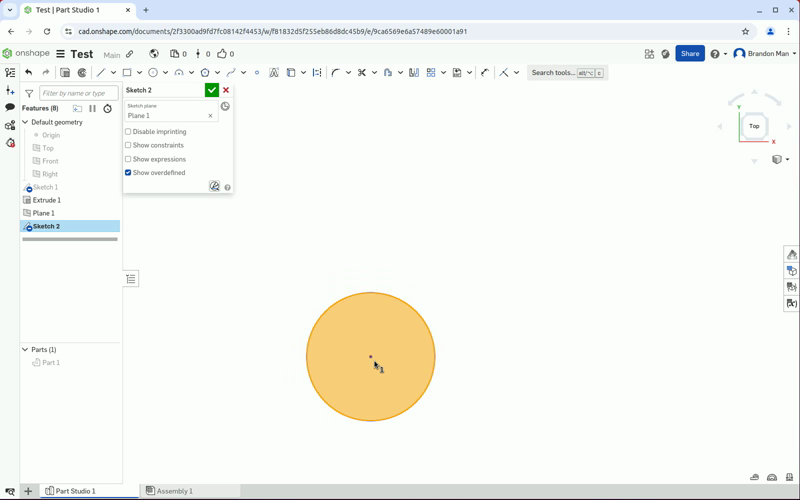
scroll(-6)
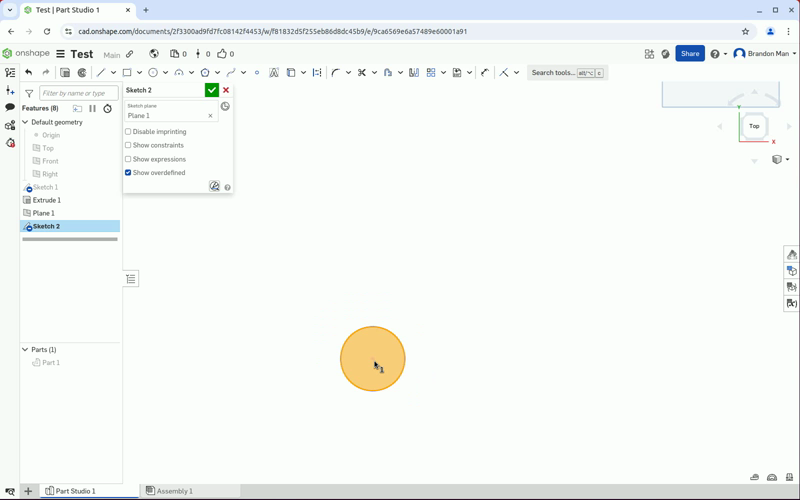
scroll(-6)
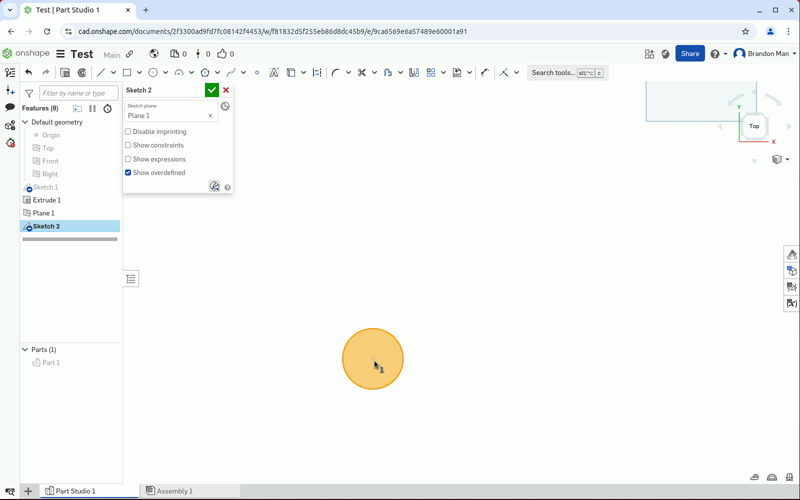
scroll(-6)
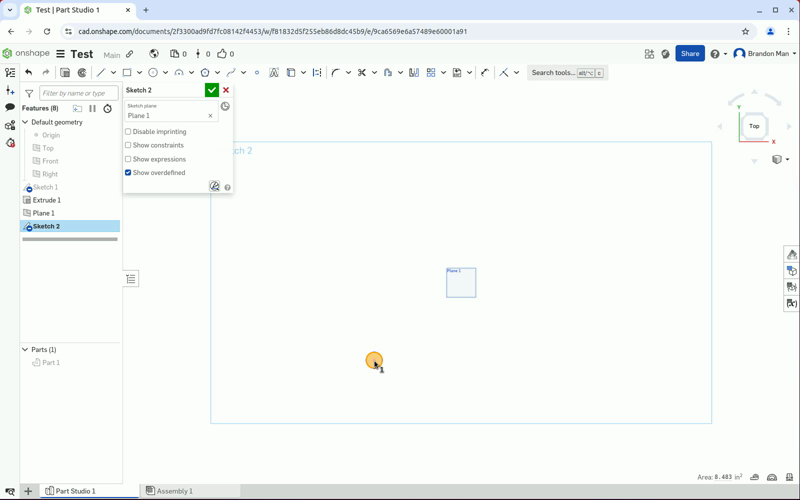
mouse_move(73, 352)
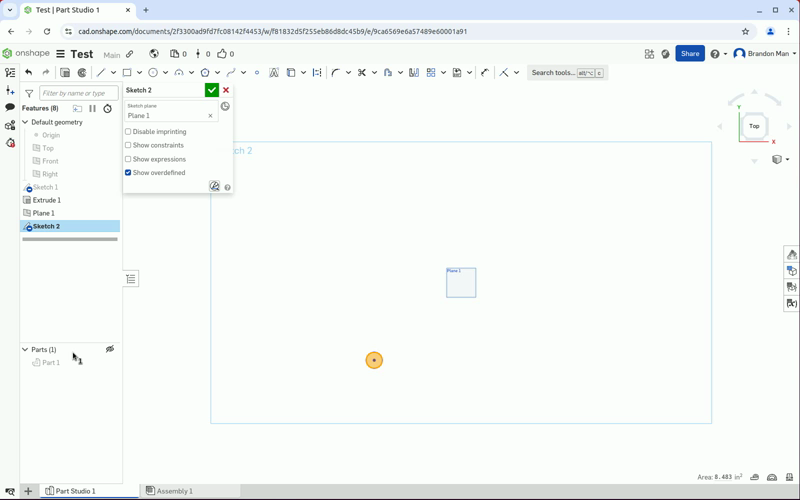
key(shift+y)
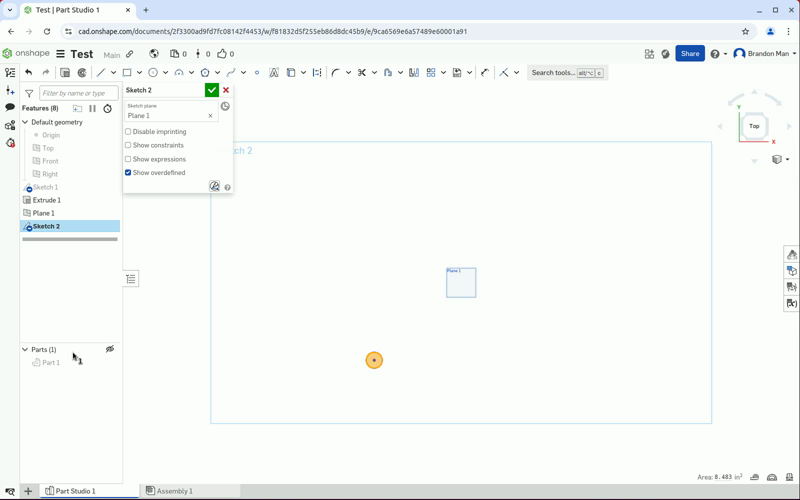
key(shift+e)
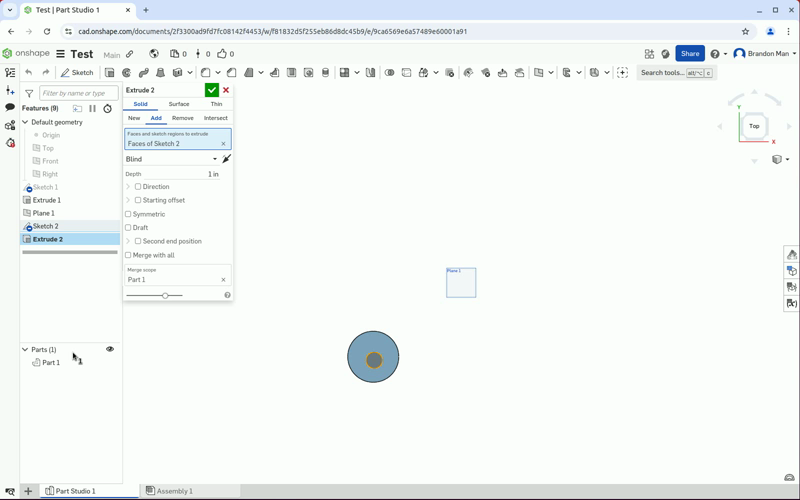
mouse_move(143, 106)
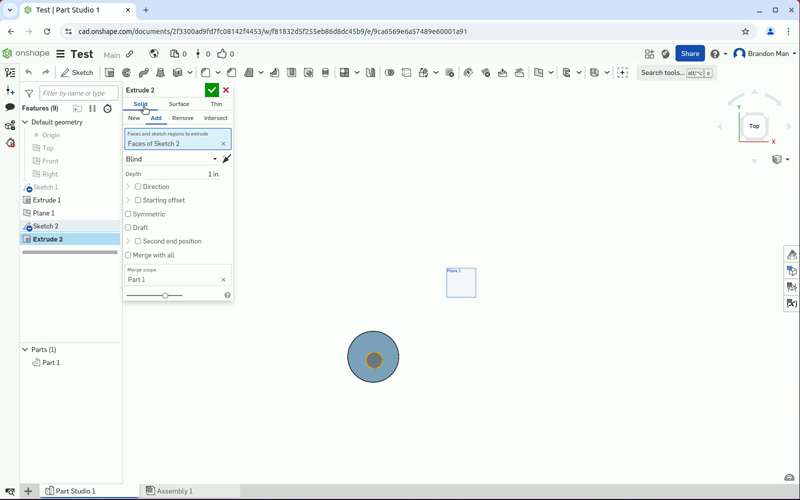
click(143, 106)
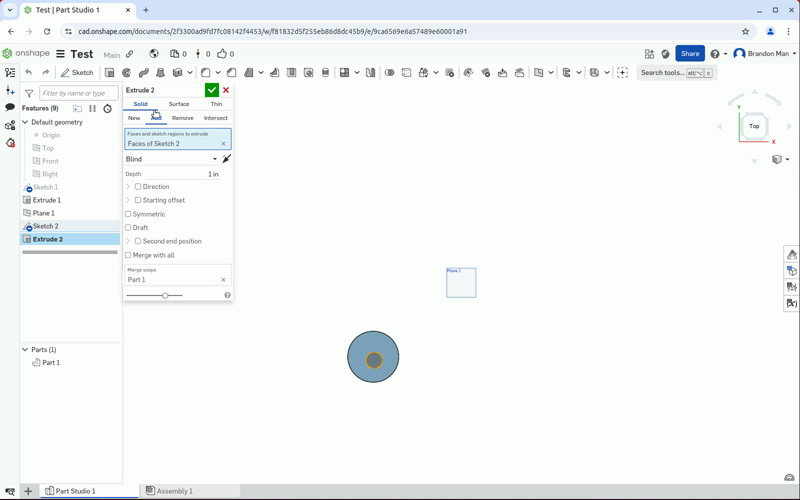
mouse_move(186, 120)
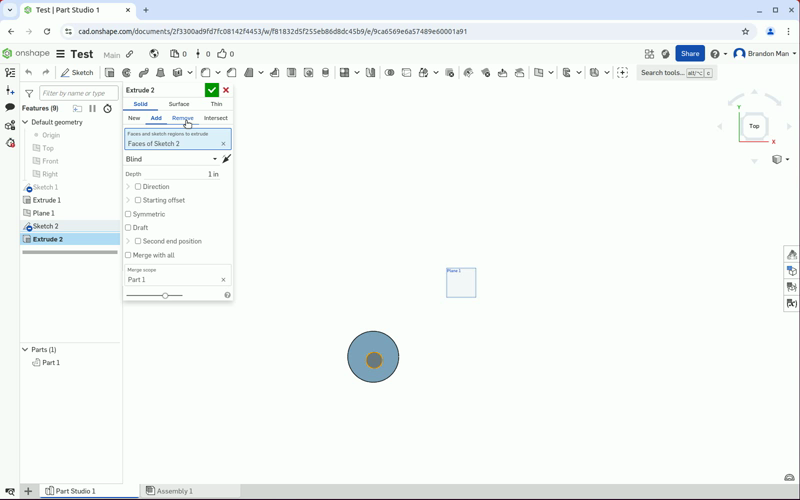
click(186, 120)
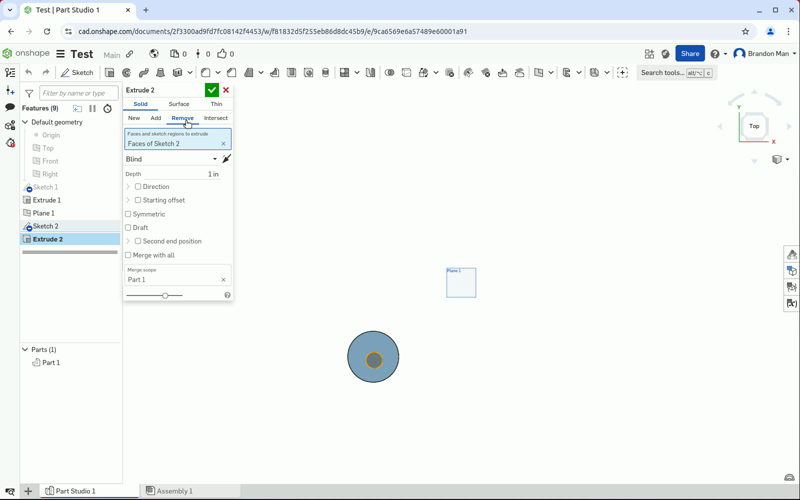
key(tab, 4)
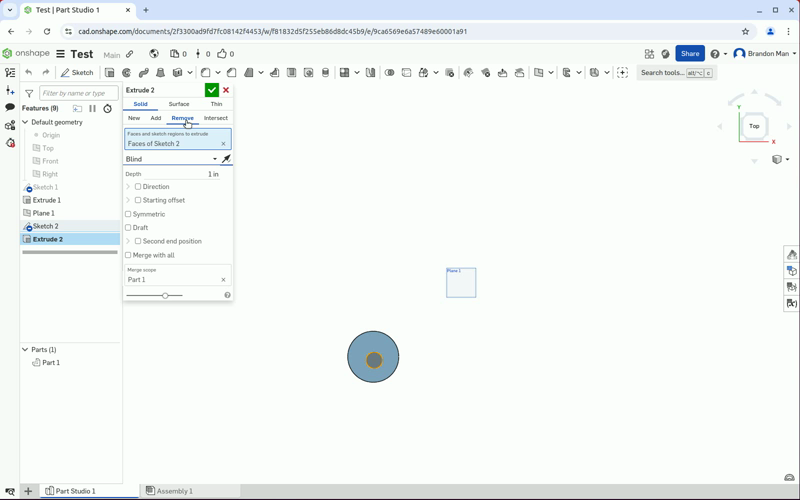
text(2.407)
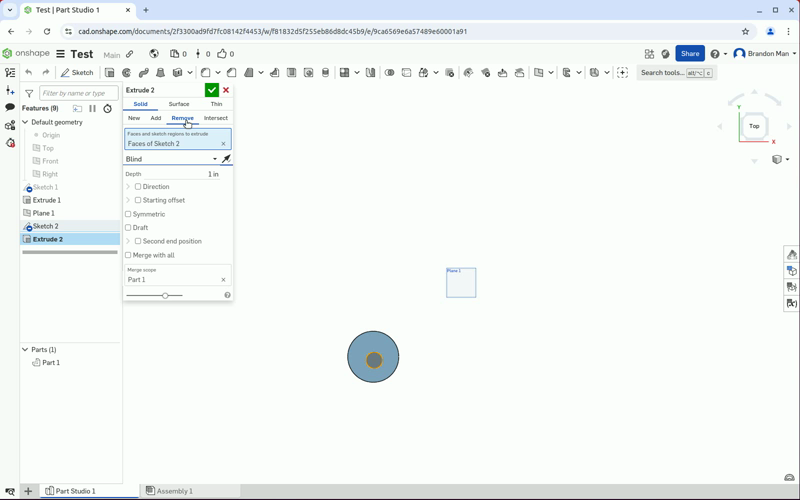
key(tab, 6)
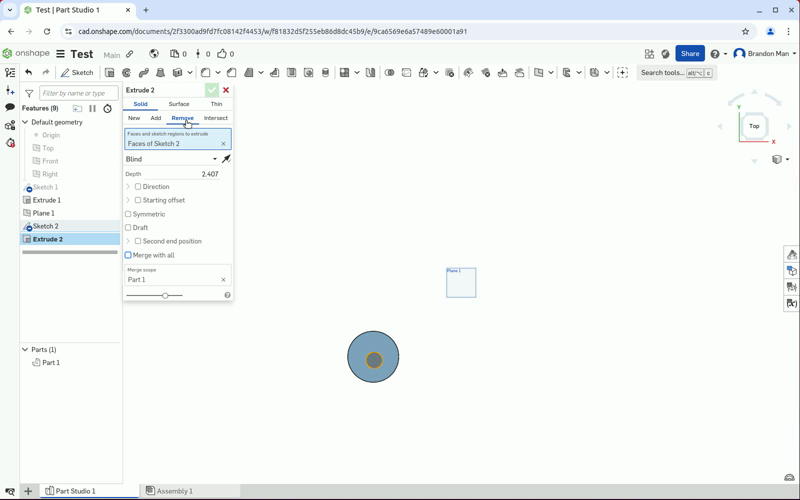
key(space)
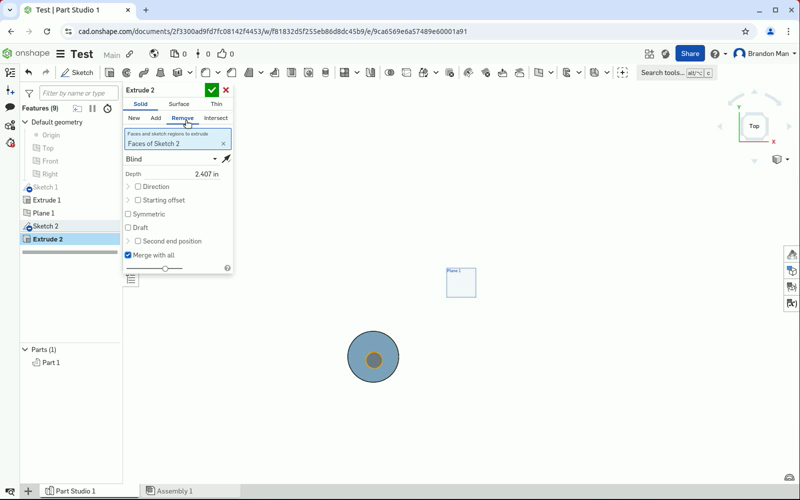
key(enter)
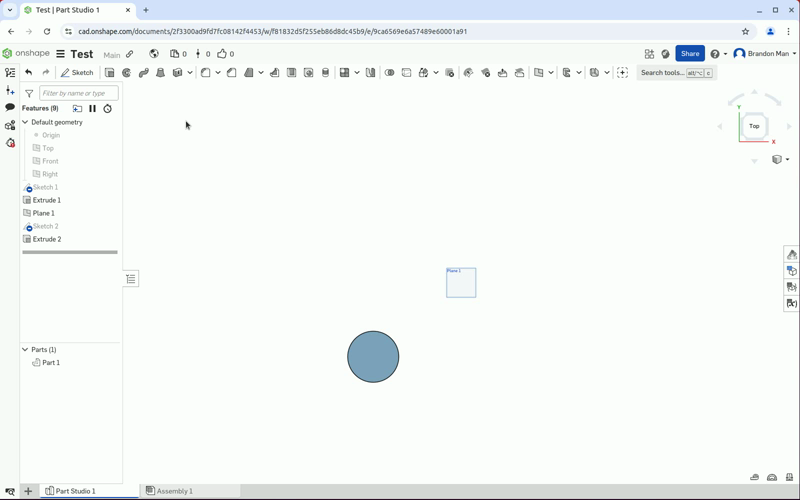
key(shift+h)
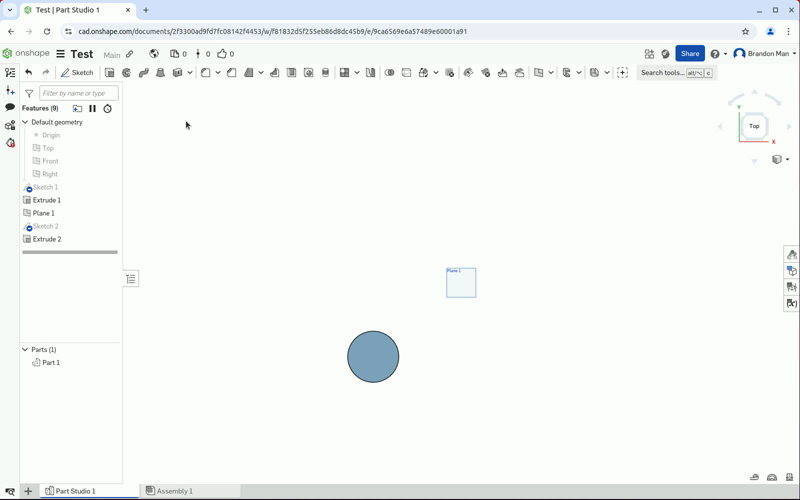
key(shift+h)
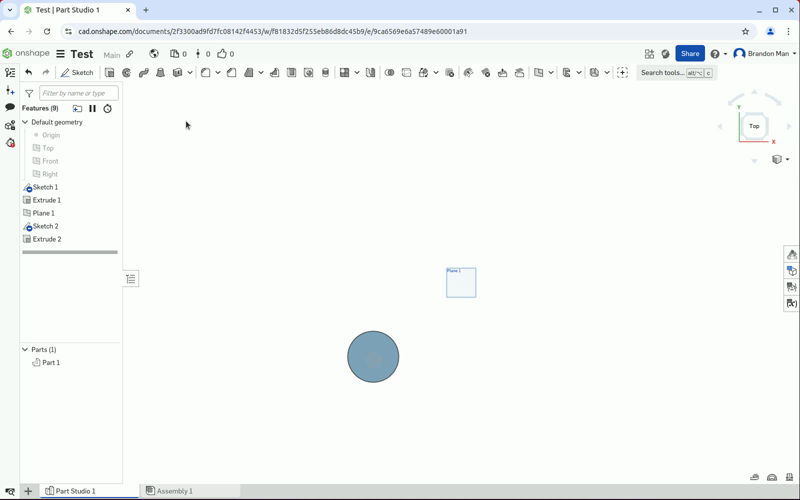
key(shift+7)
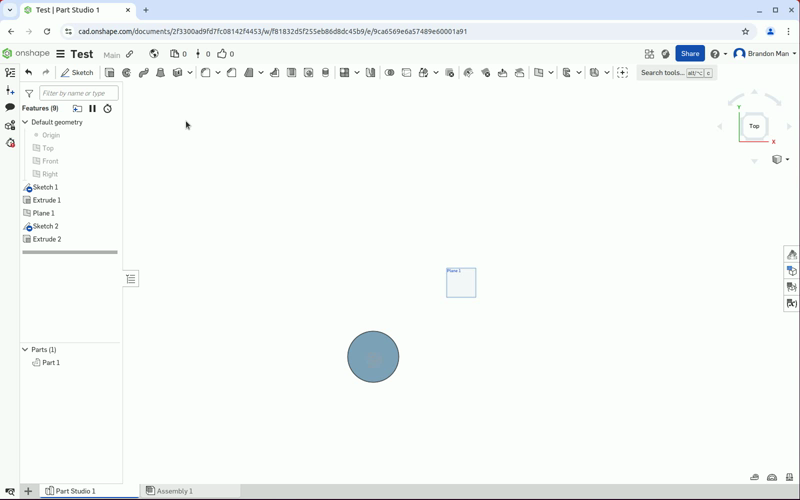
key(up, 3)
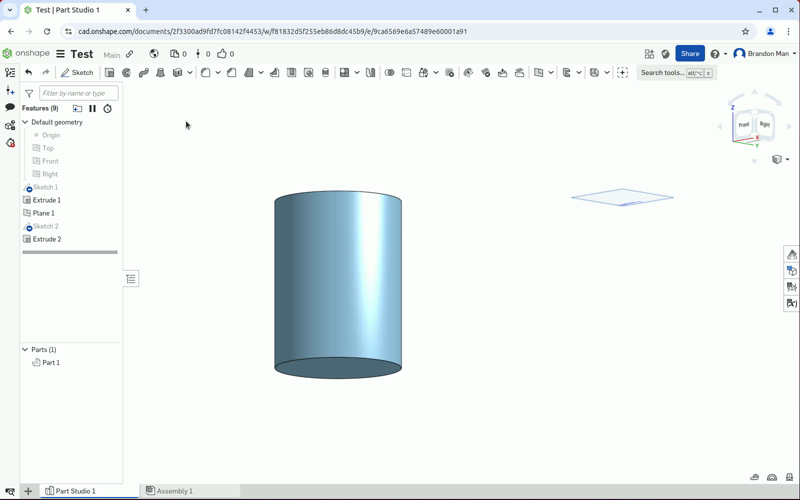
key(left, 3)
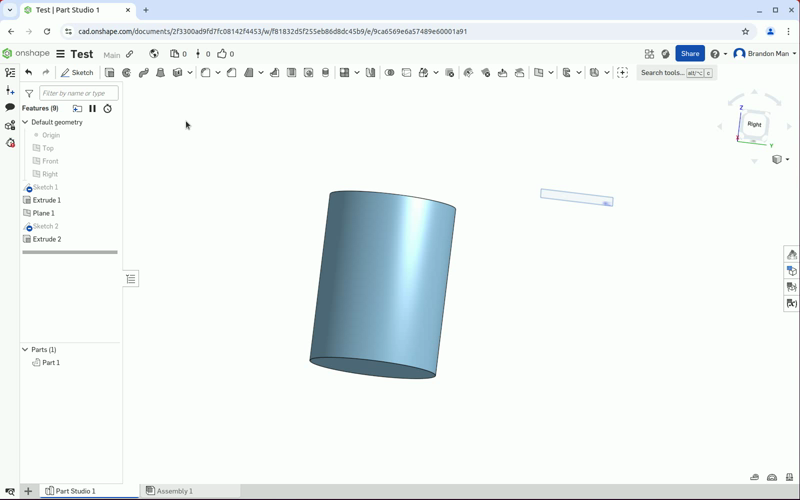
key(right, 3)
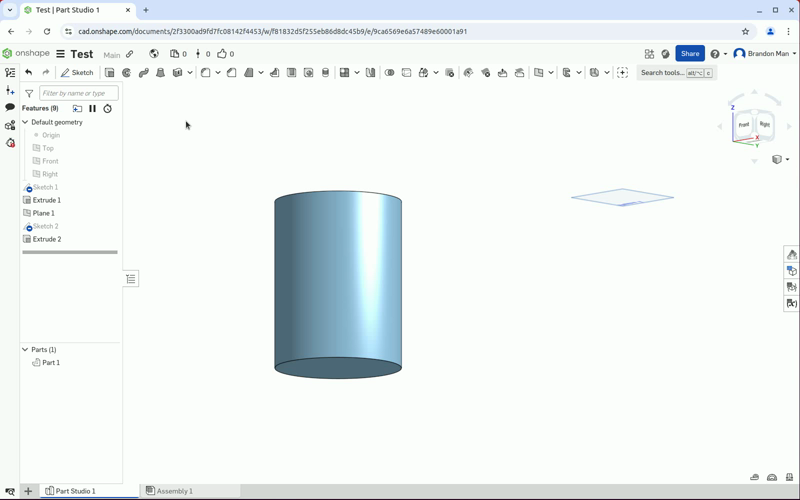
key(down, 3)
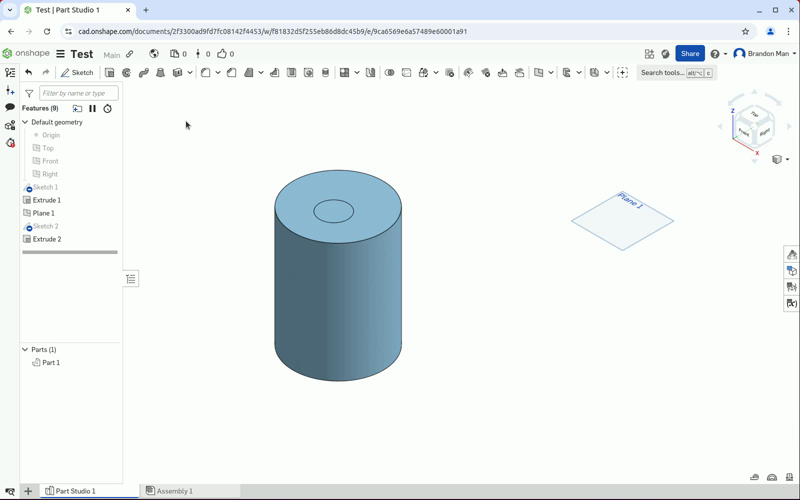
mouse_move(73, 189)
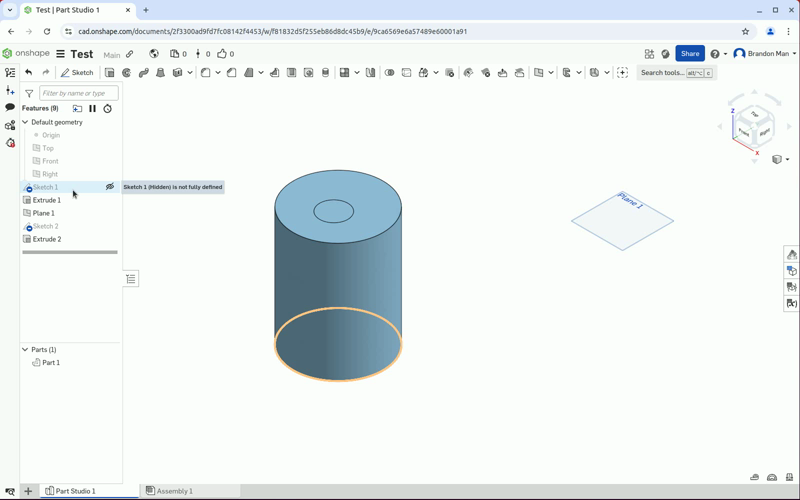
click(73, 189)